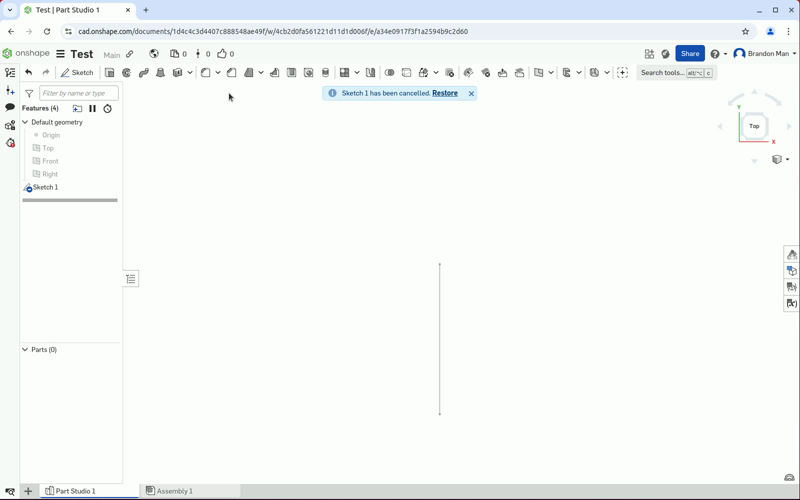
key(shift+h)
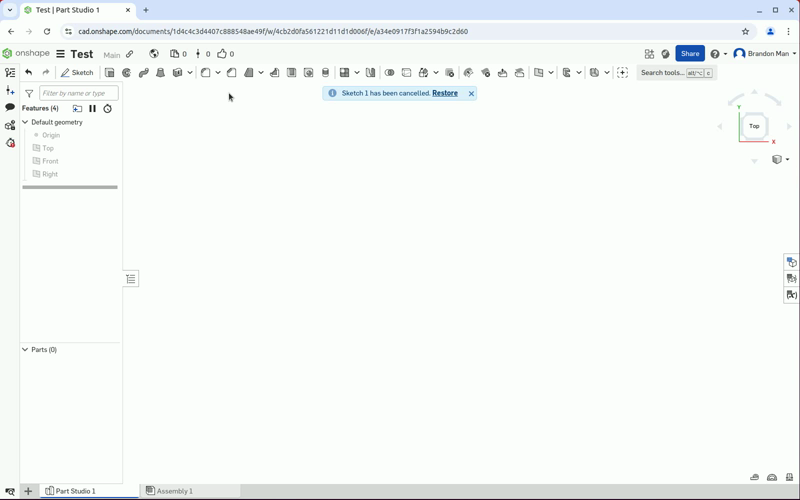
mouse_move(73, 352)
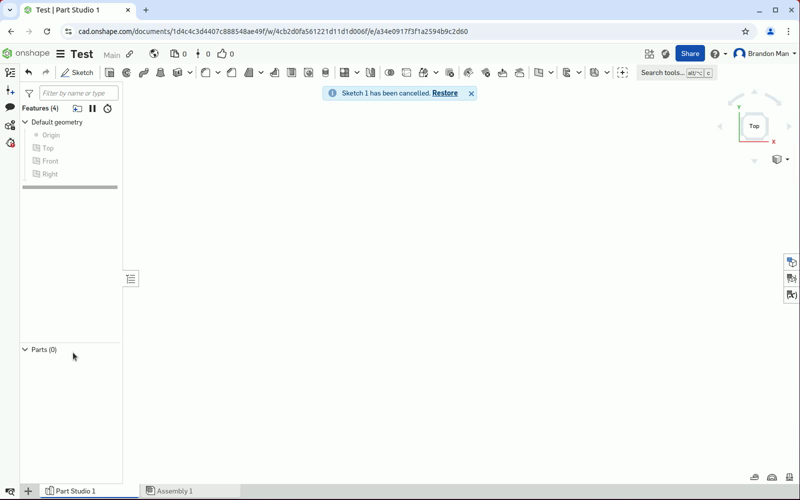
key(y)
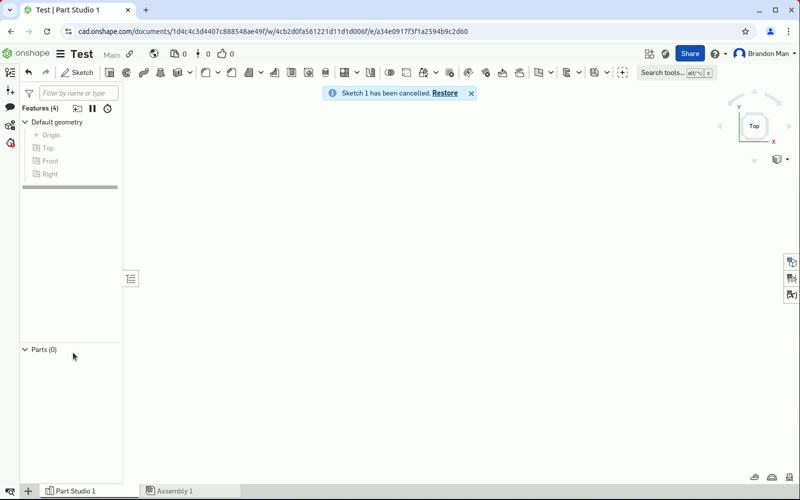
key(shift+p)
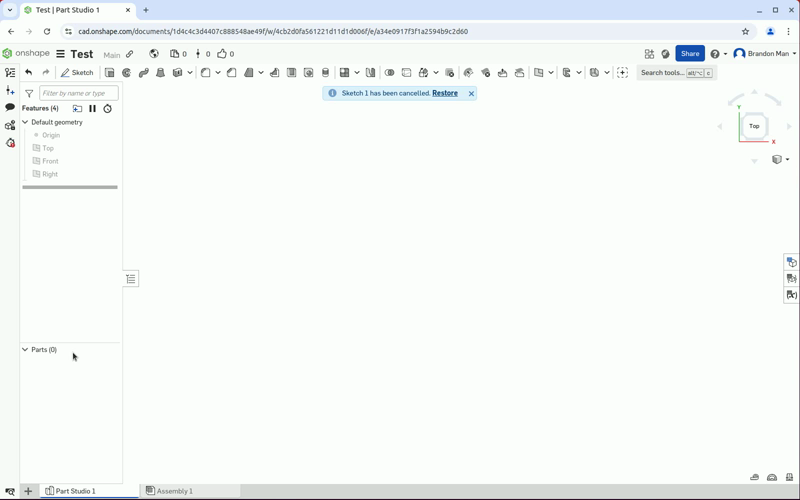
key(space)
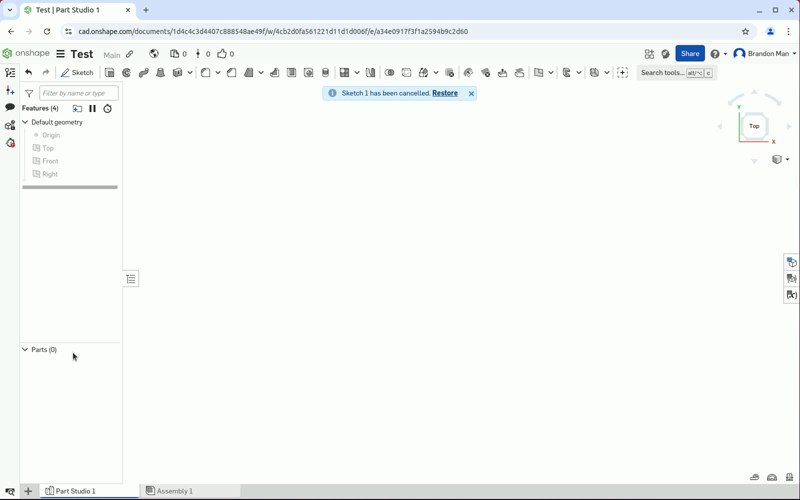
key_down(shift)
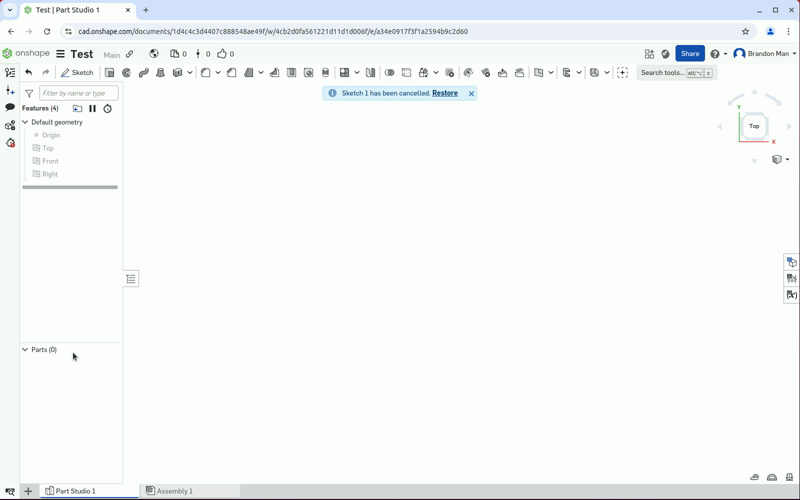
key(up)
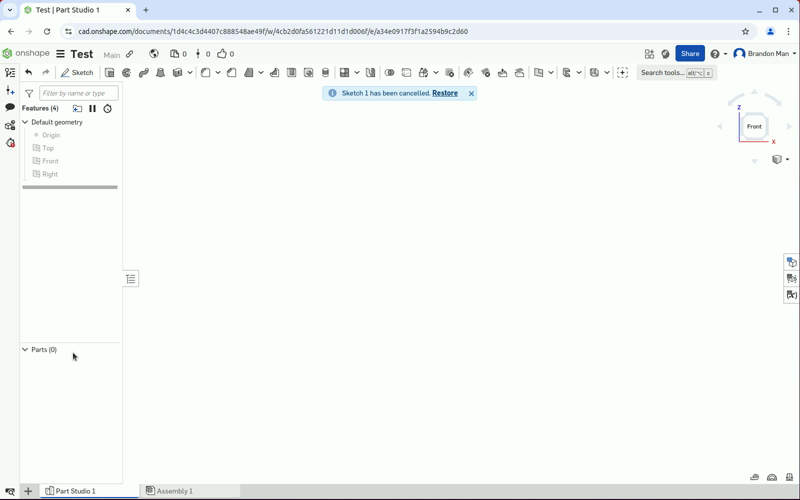
key_up(shift)
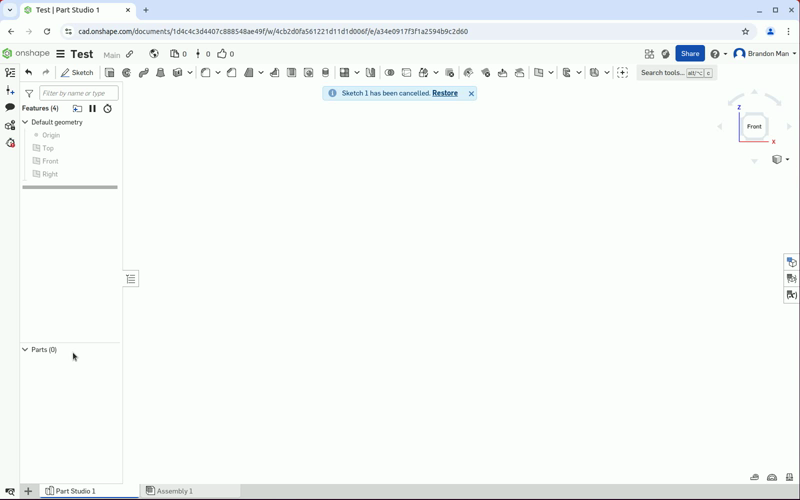
mouse_move(73, 352)
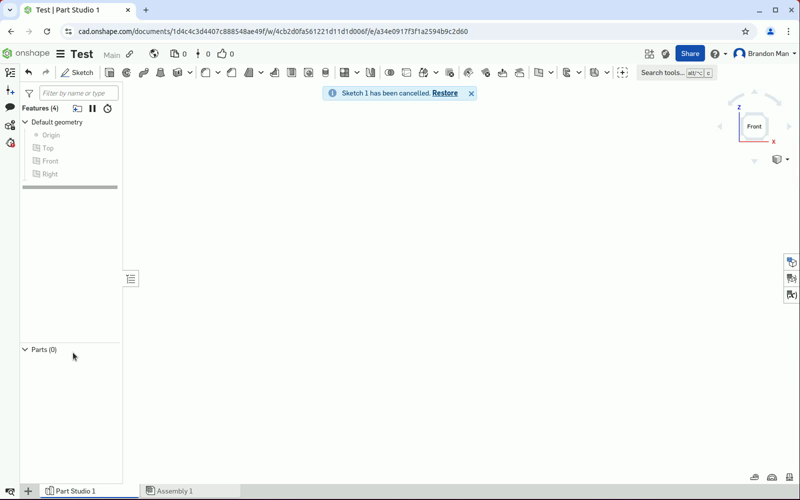
key(shift+y)
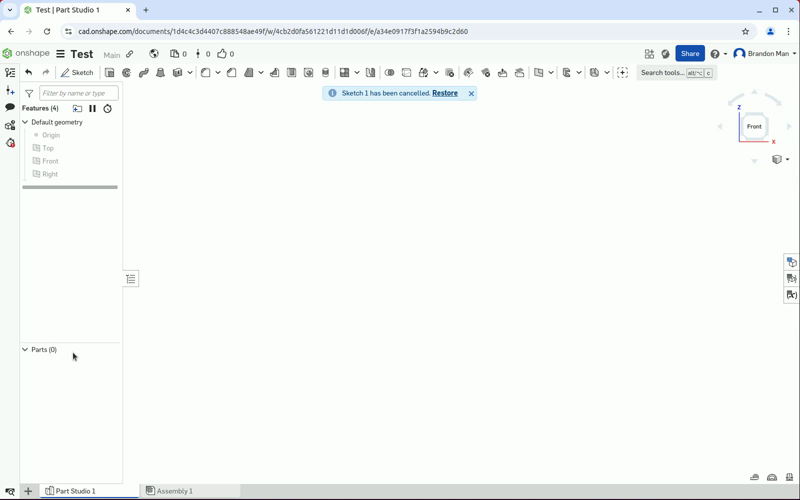
key(shift+s)
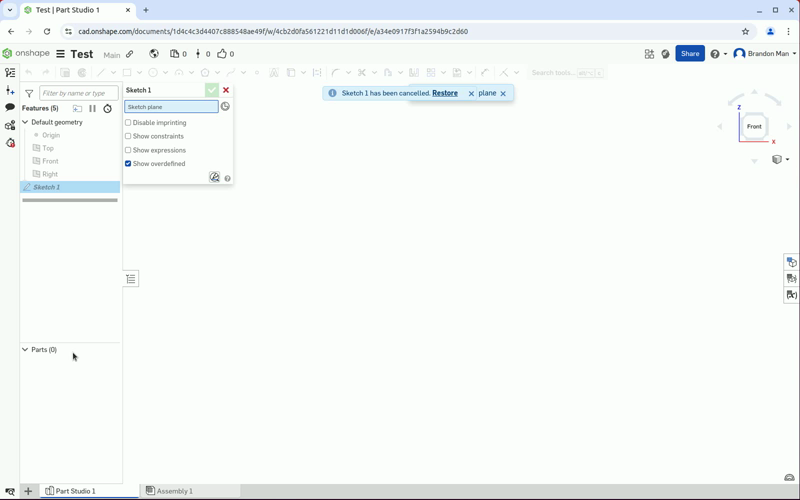
mouse_move(73, 163)
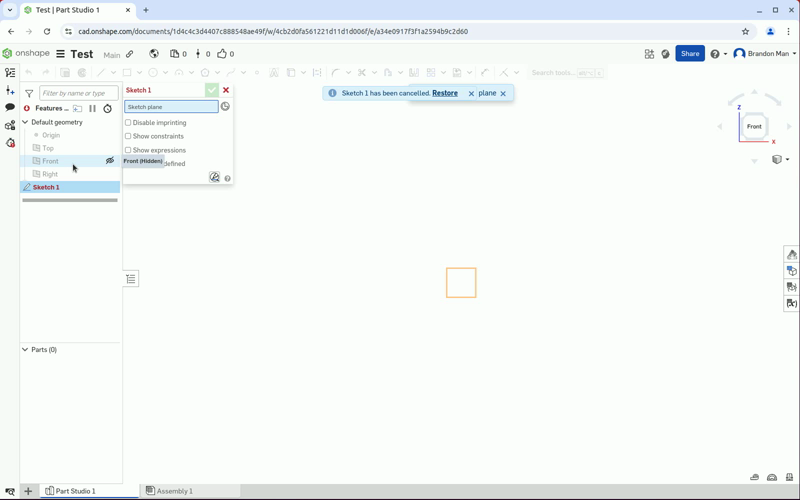
click(73, 163)
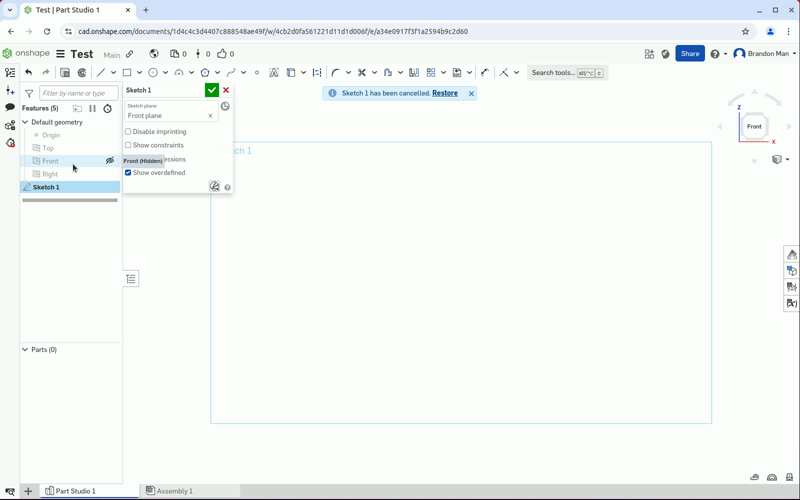
mouse_move(73, 352)
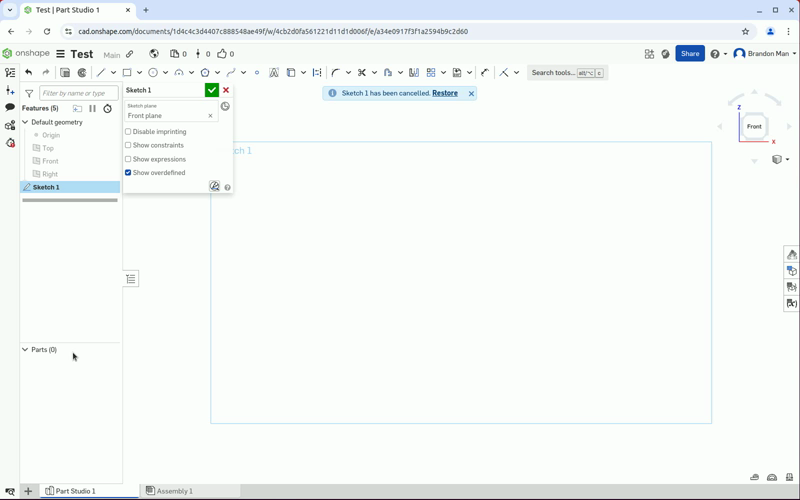
key(y)
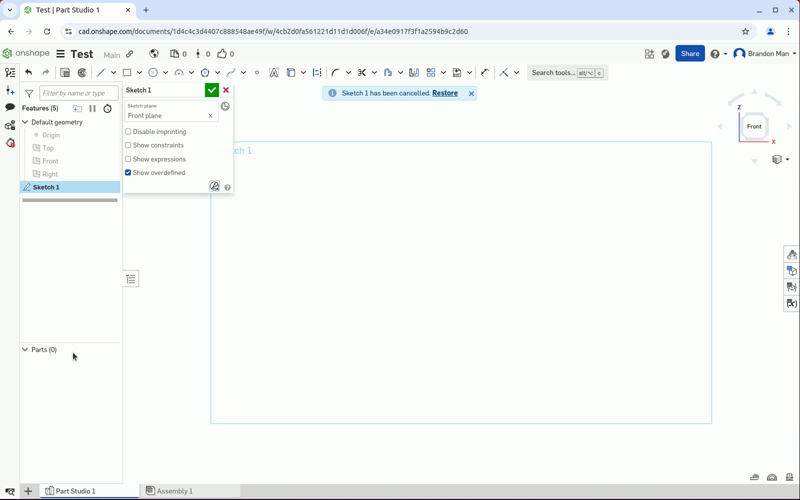
key(l)
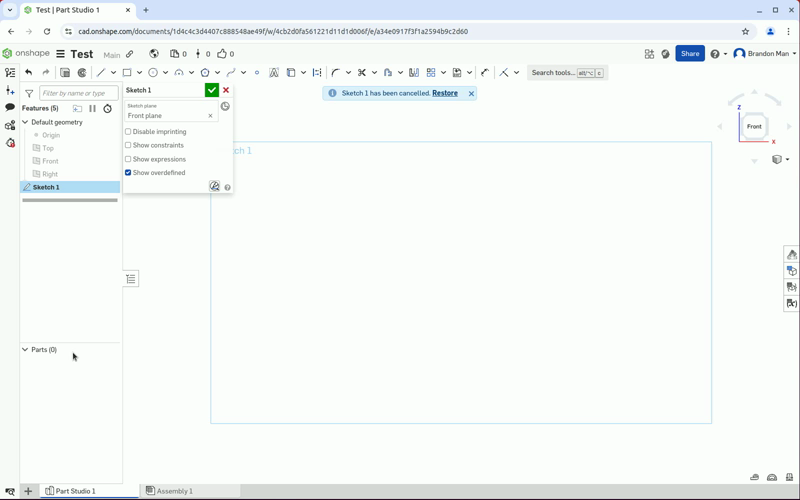
key_down(shift)
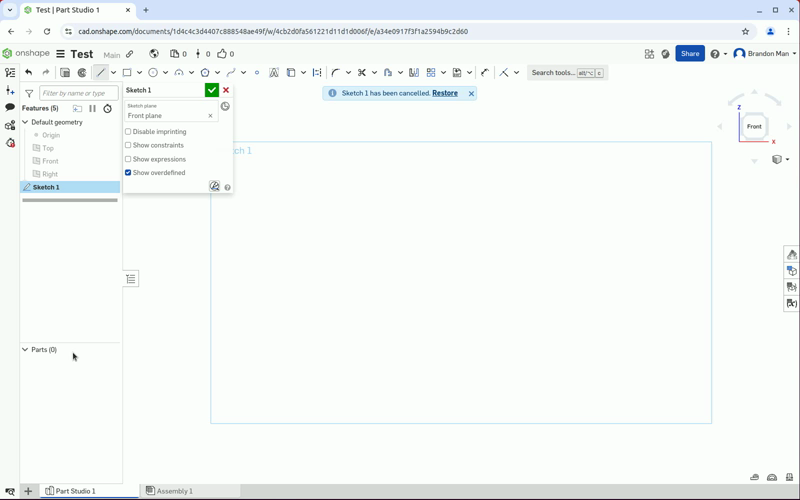
mouse_move(348, 372)
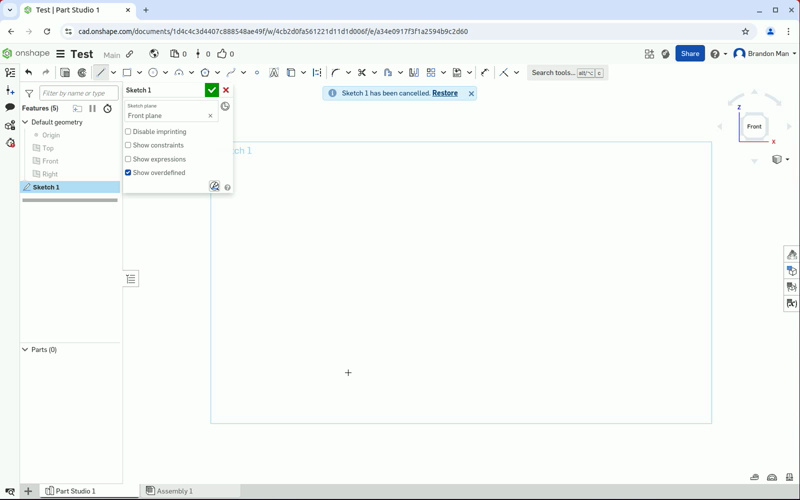
click(348, 372)
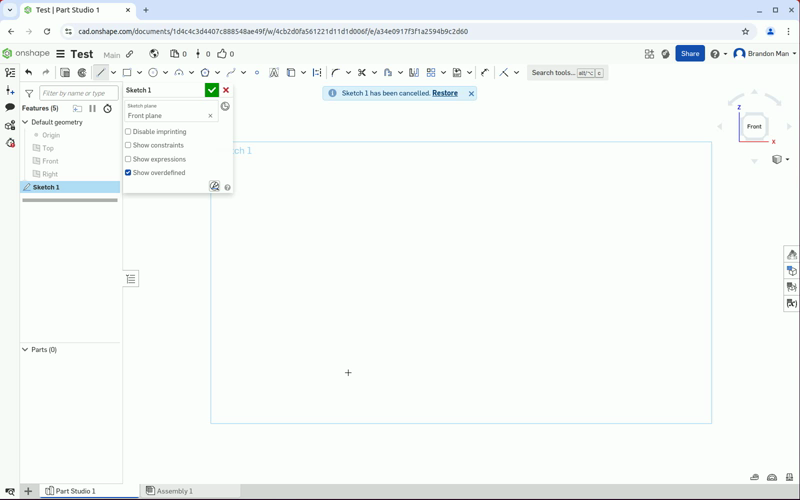
key_up(shift)
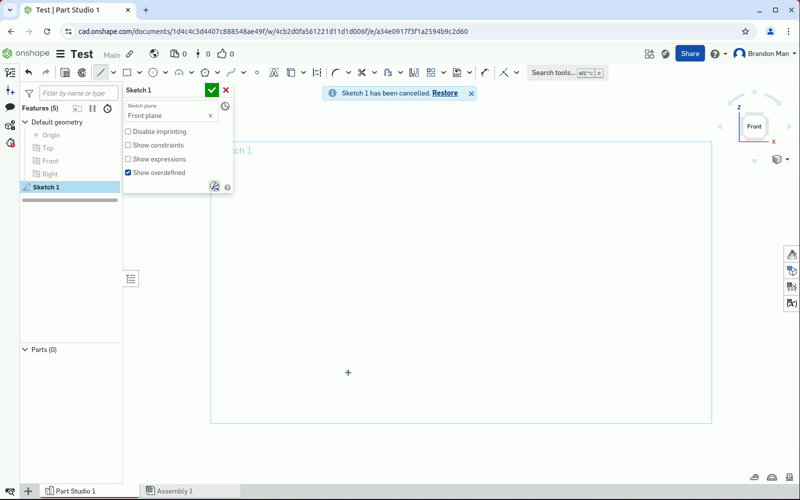
key_down(shift)
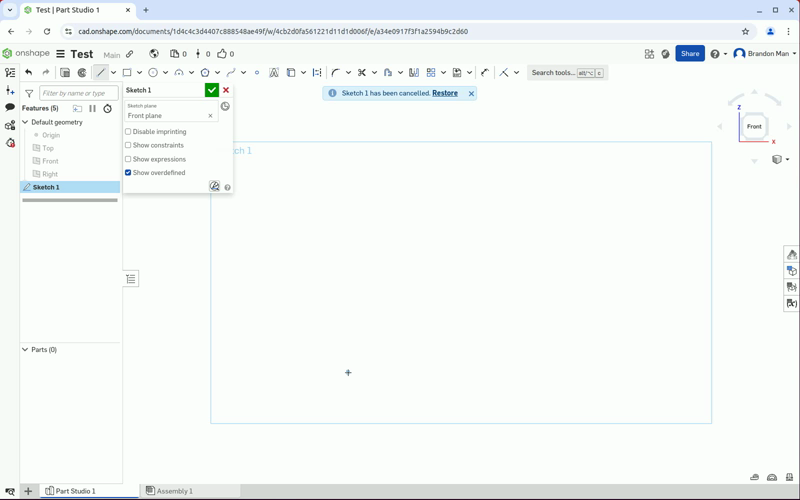
mouse_move(572, 372)
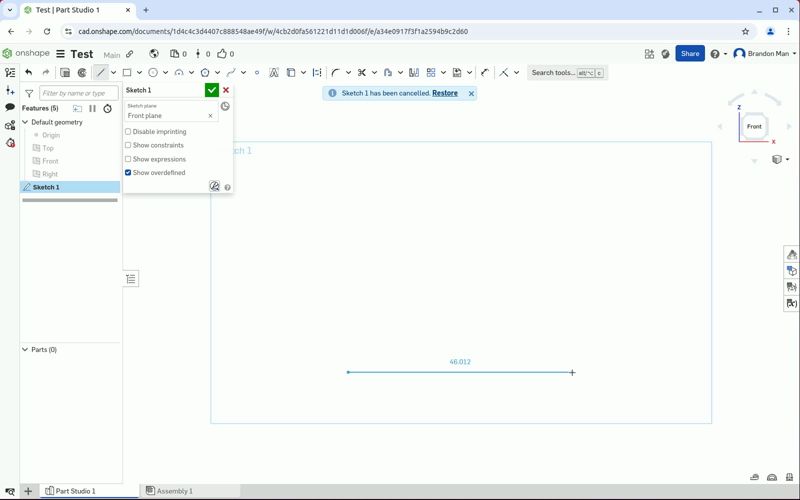
click(572, 372)
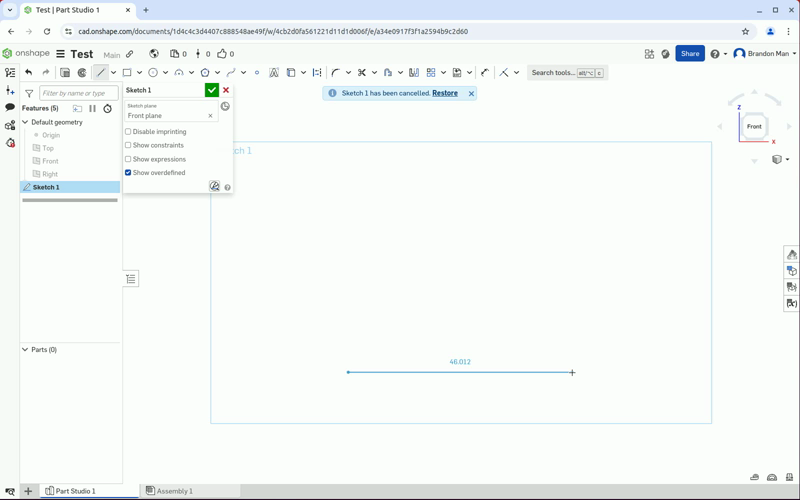
key_up(shift)
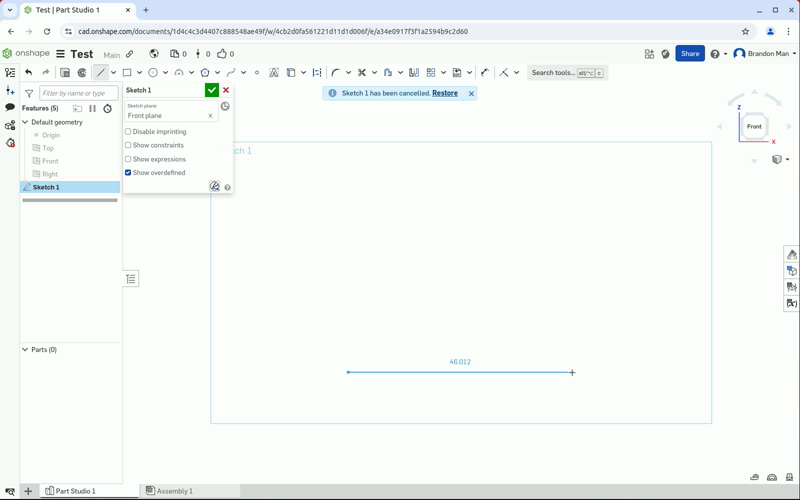
key_down(shift)
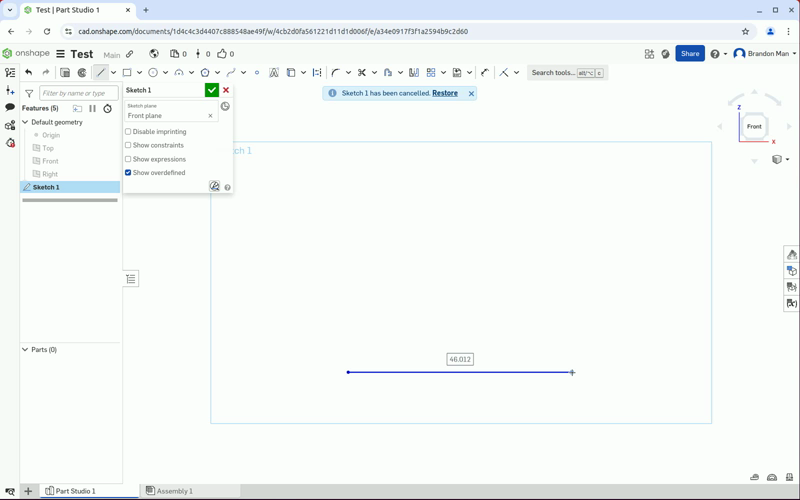
mouse_move(572, 195)
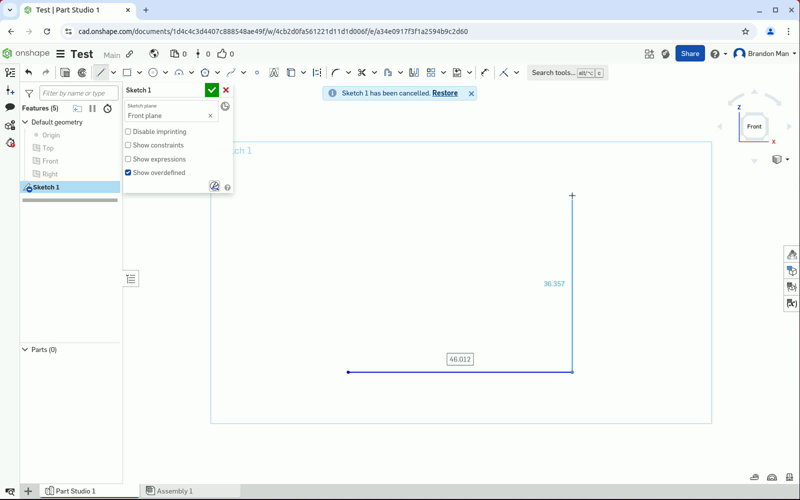
click(572, 195)
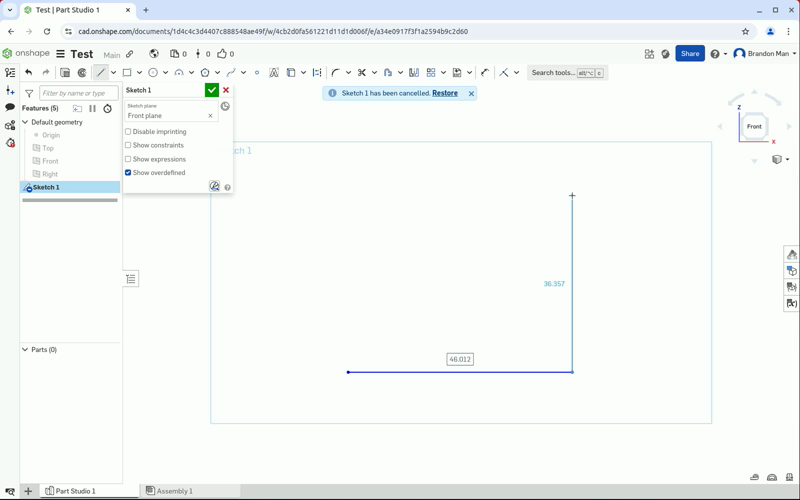
key_up(shift)
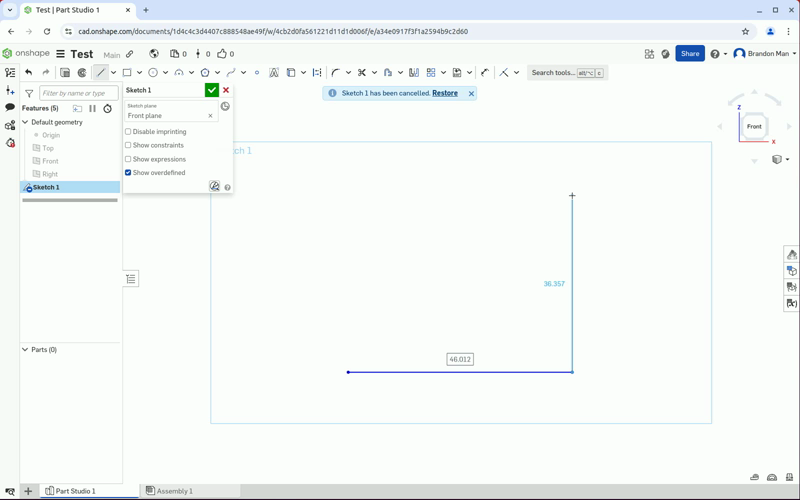
key_down(shift)
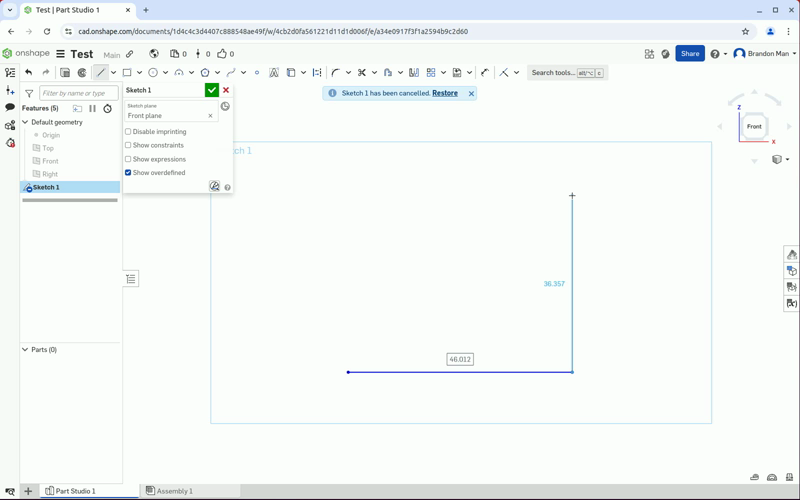
mouse_move(348, 195)
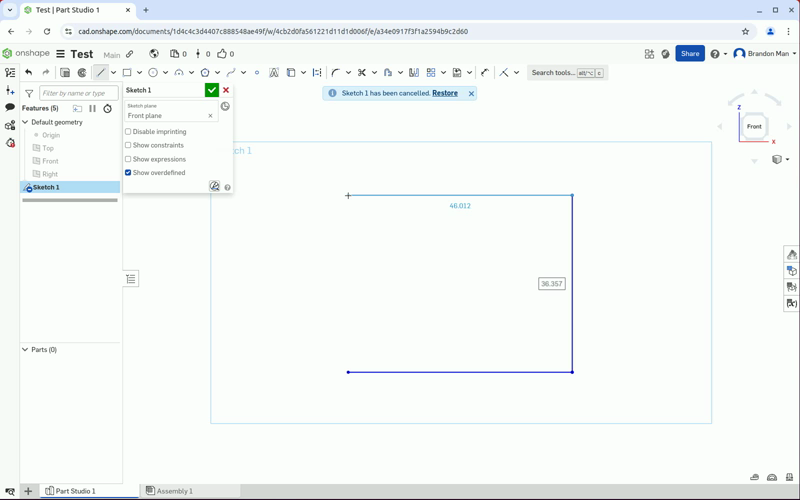
click(348, 195)
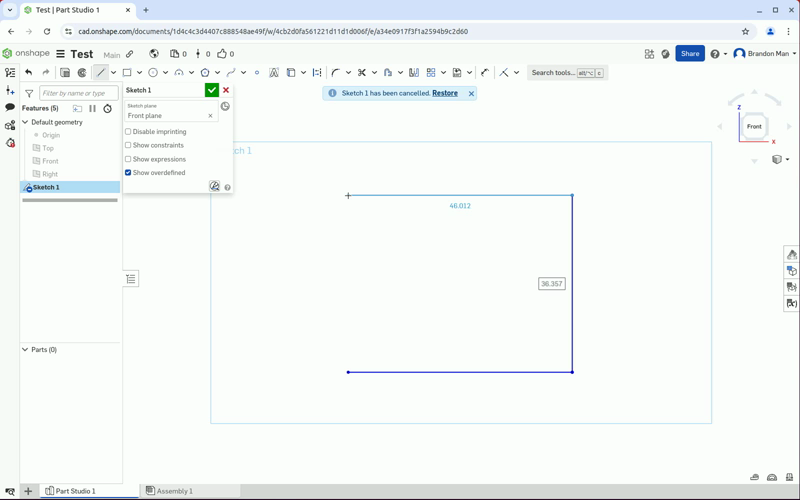
key_up(shift)
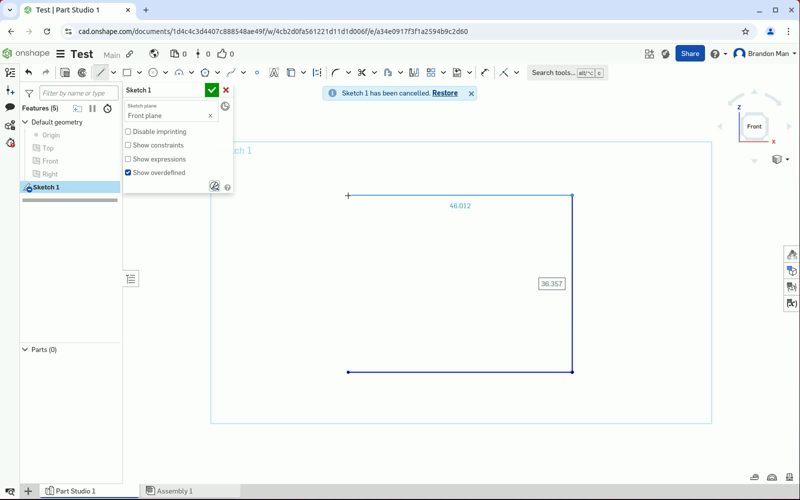
key_down(shift)
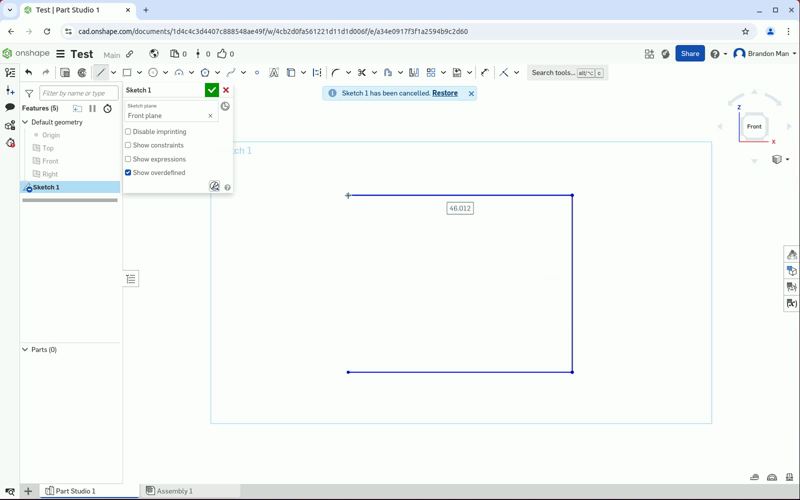
mouse_move(348, 372)
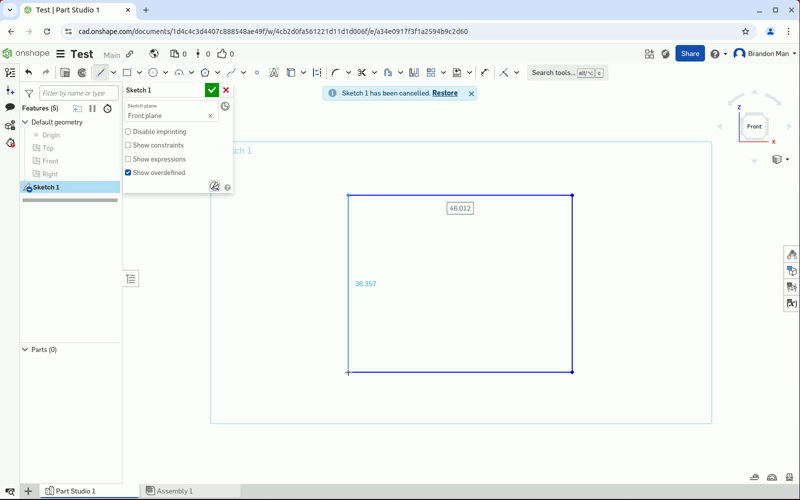
key_up(shift)
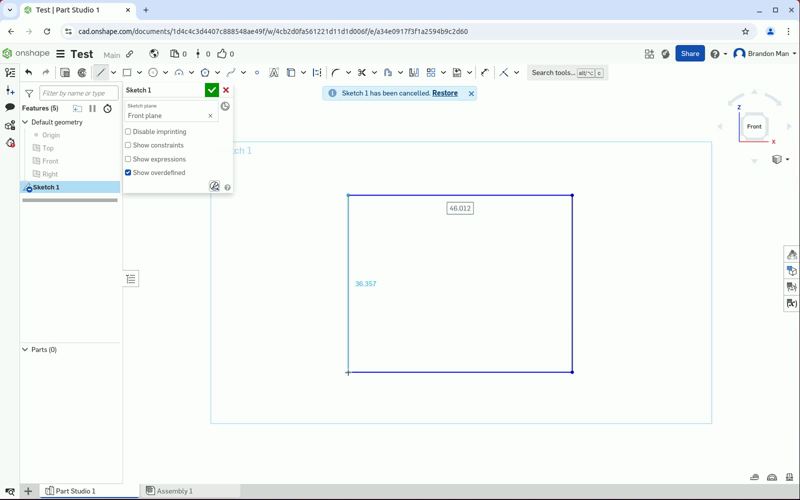
click(348, 372)
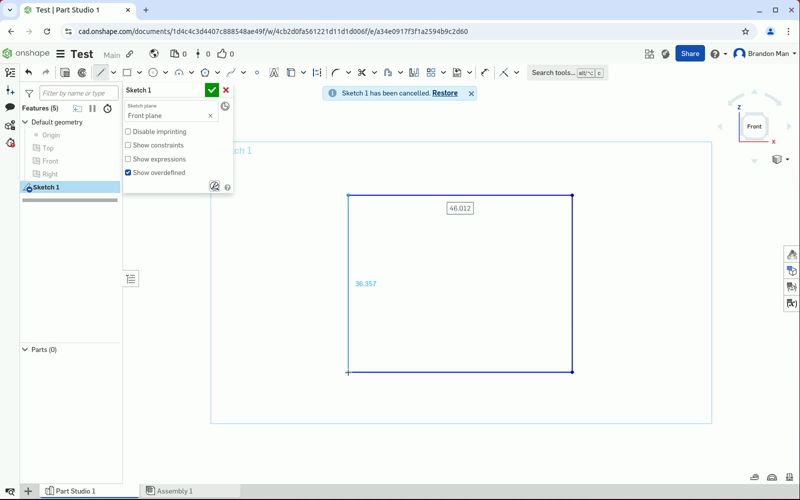
key(esc)
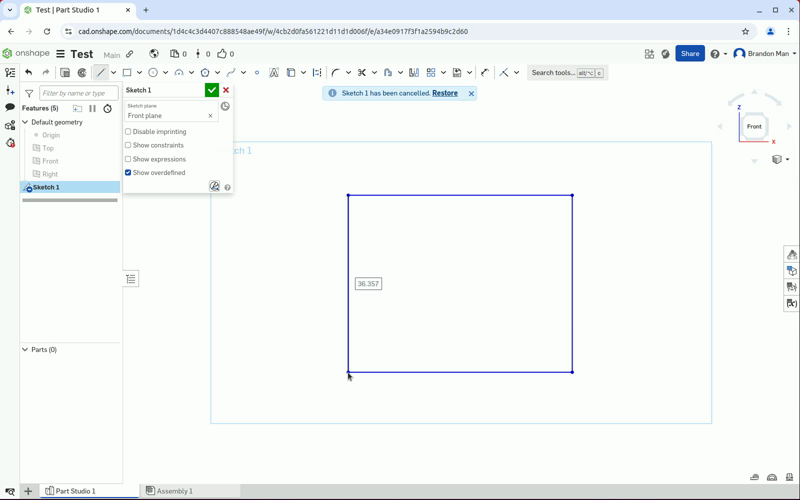
mouse_move(378, 261)
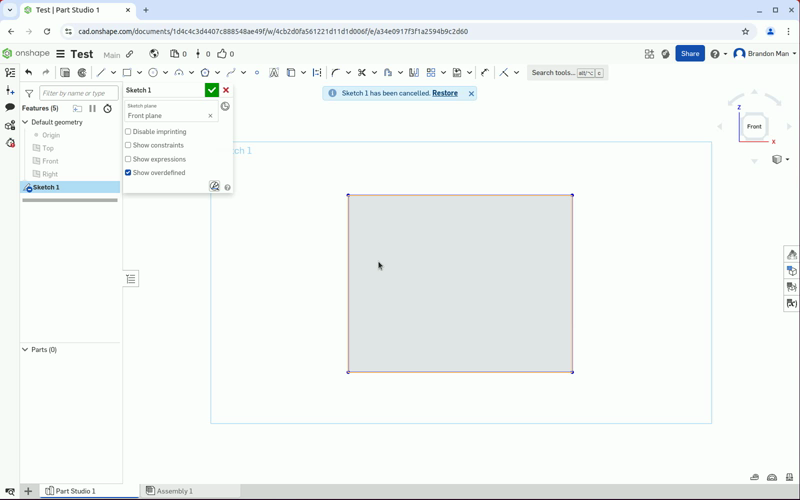
click(378, 261)
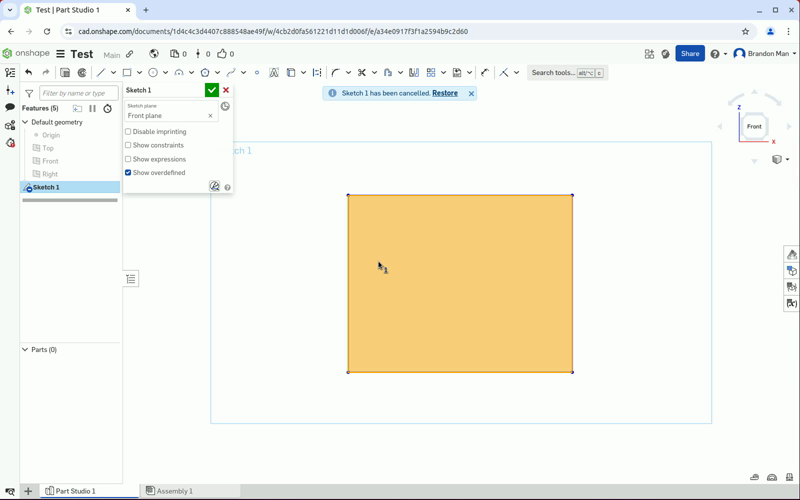
mouse_move(73, 352)
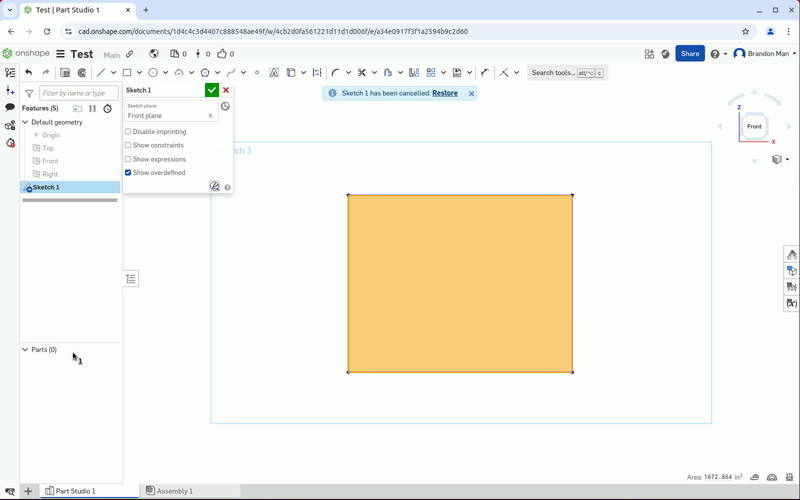
key(shift+y)
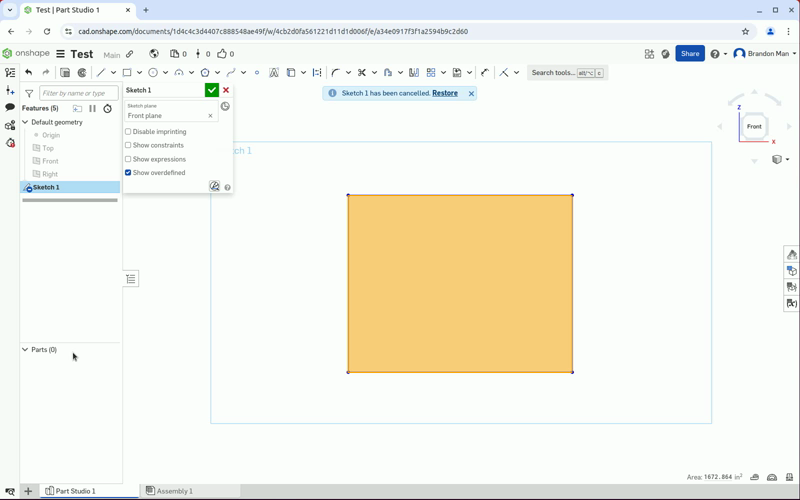
key(shift+e)
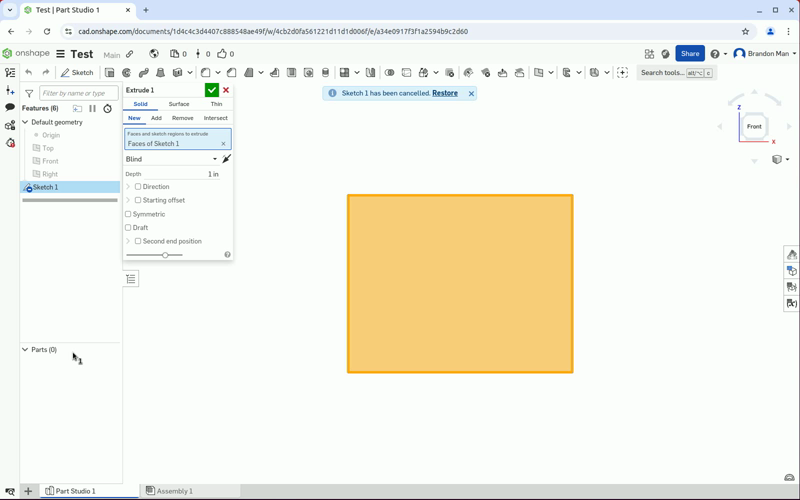
mouse_move(143, 106)
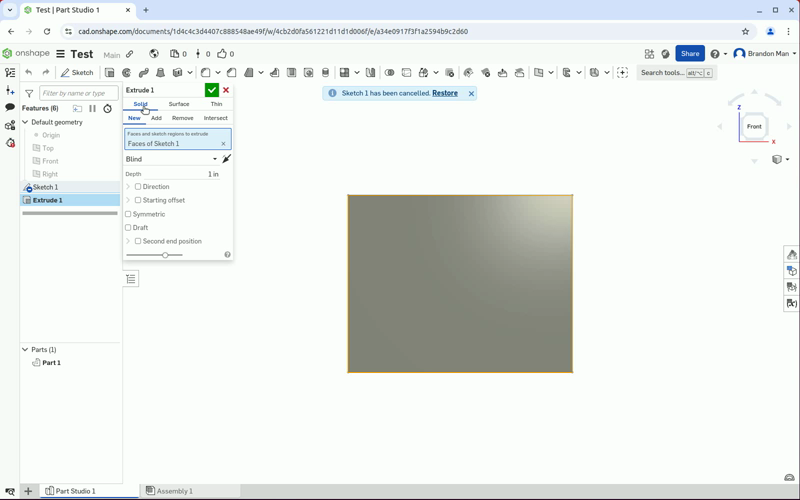
click(143, 106)
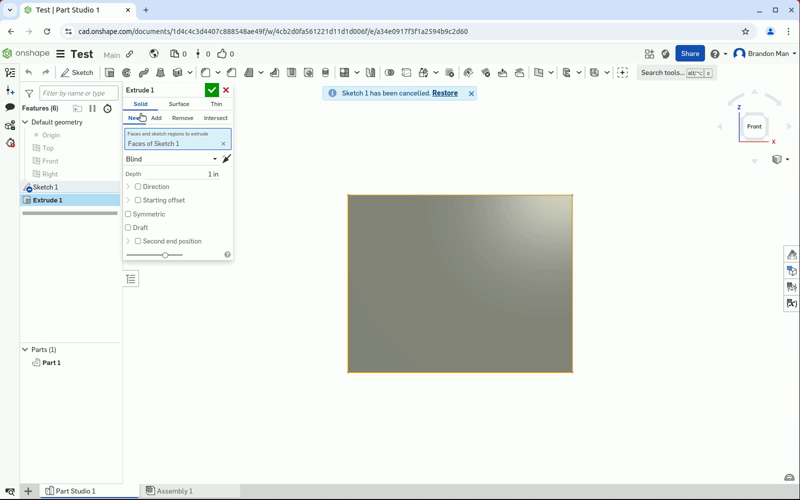
mouse_move(137, 120)
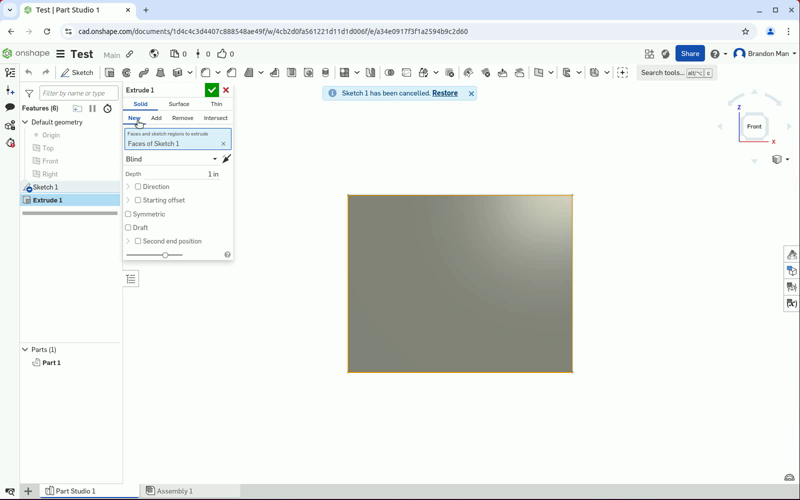
click(137, 120)
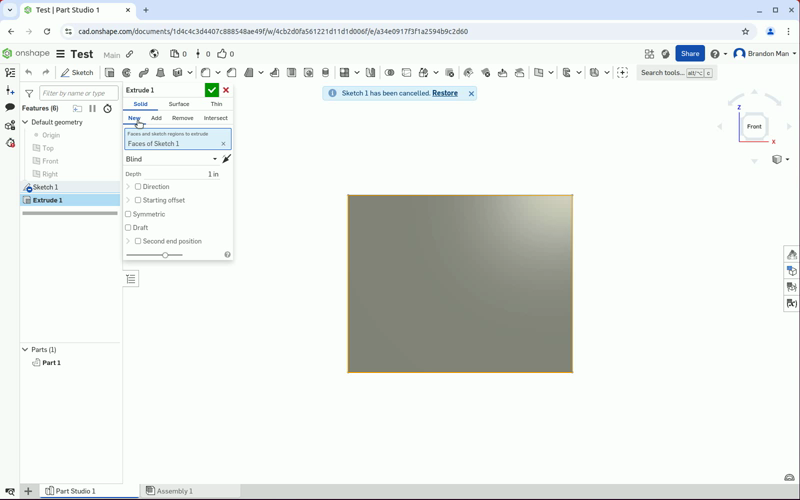
key(tab, 4)
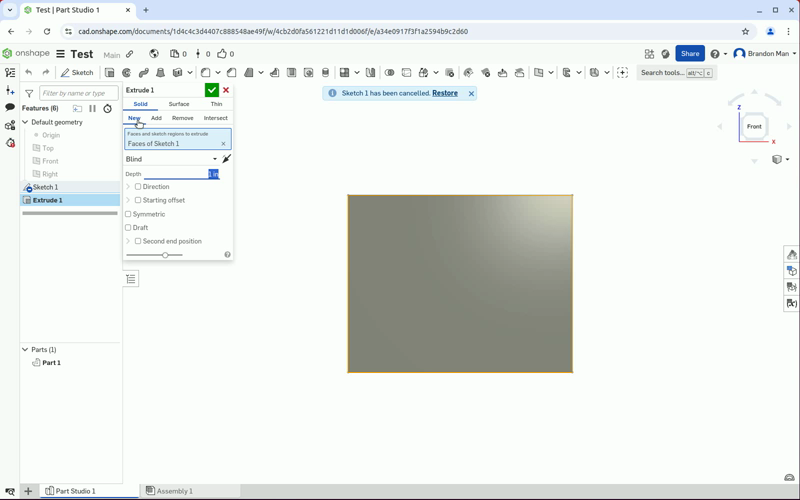
text(3.129)
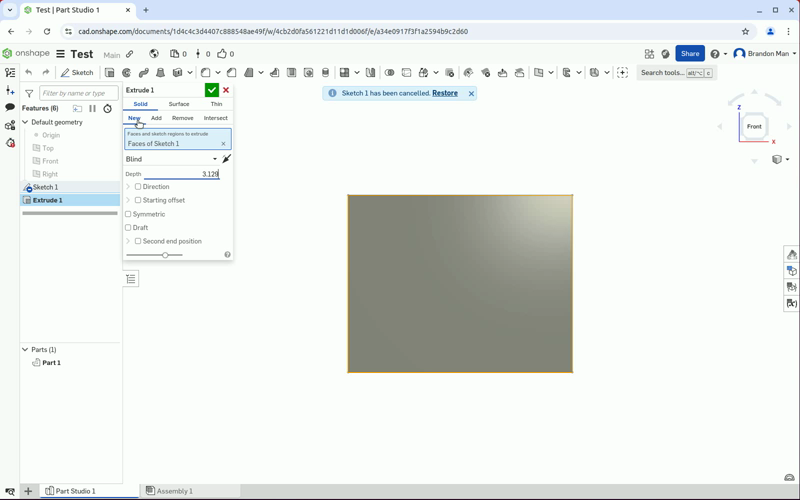
key(enter)
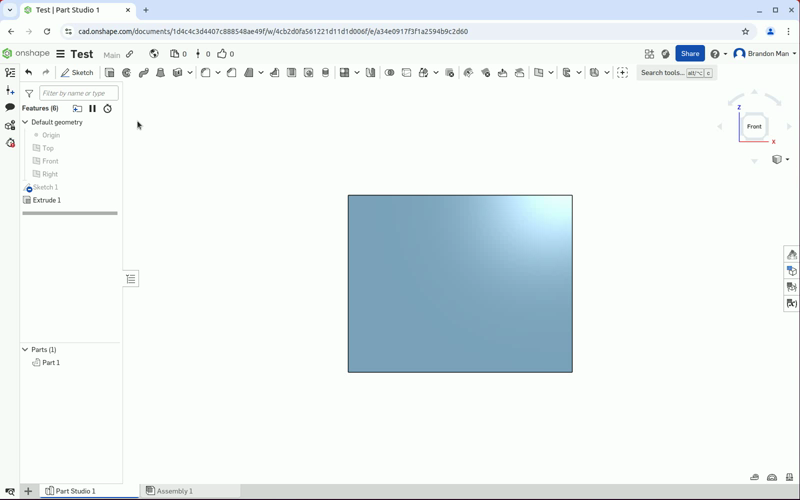
key(shift+h)
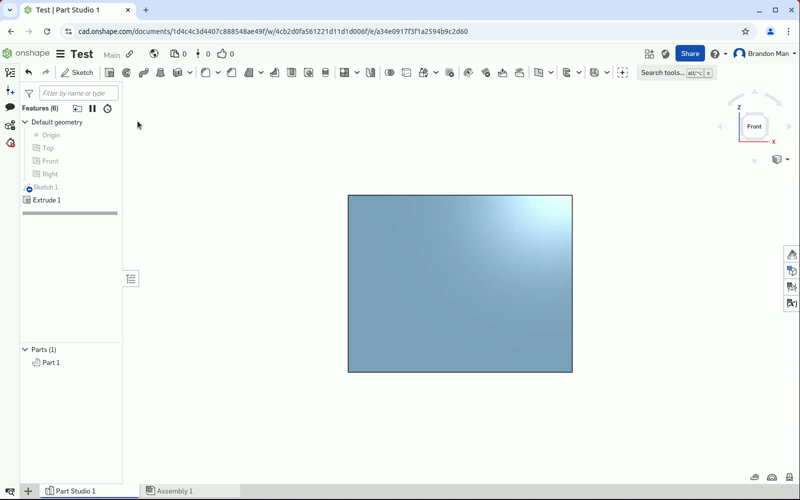
key(shift+h)
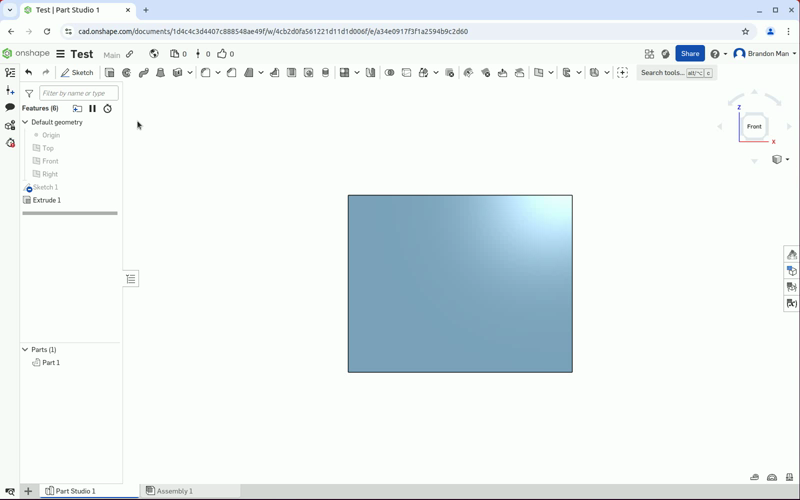
mouse_move(73, 189)
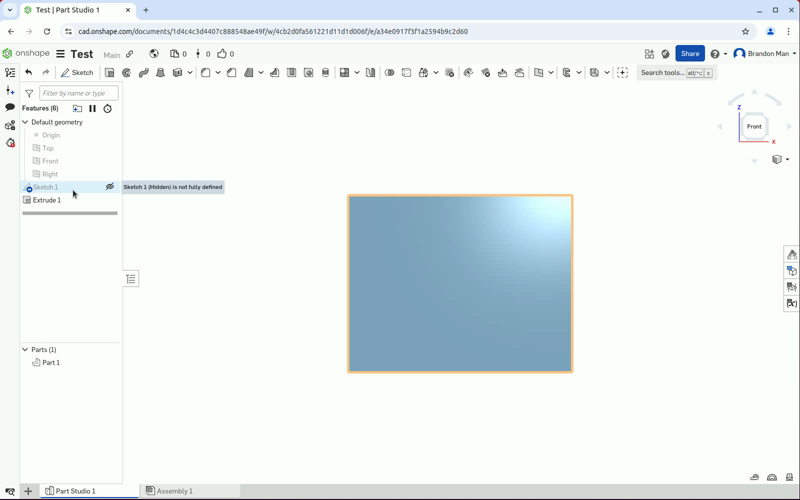
click(73, 189)
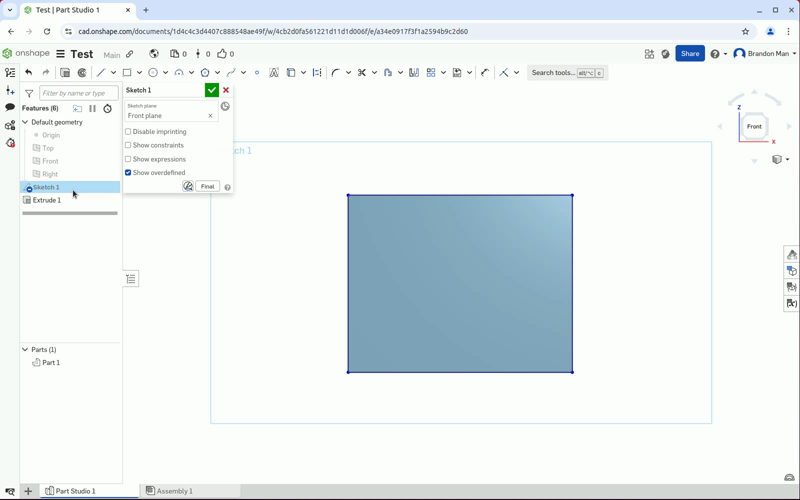
mouse_move(229, 92)
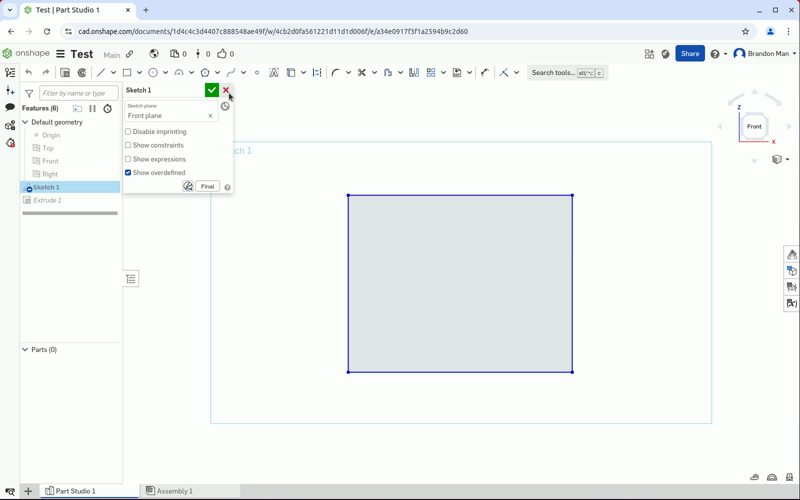
click(229, 92)
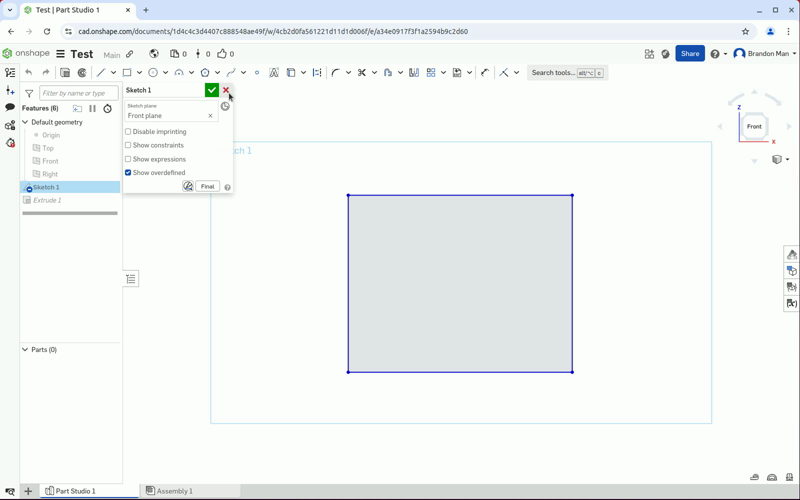
key(shift+s)
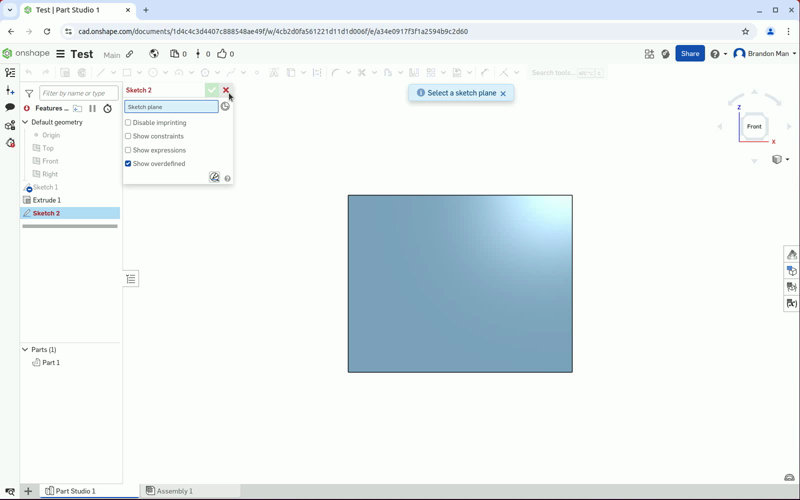
mouse_move(73, 163)
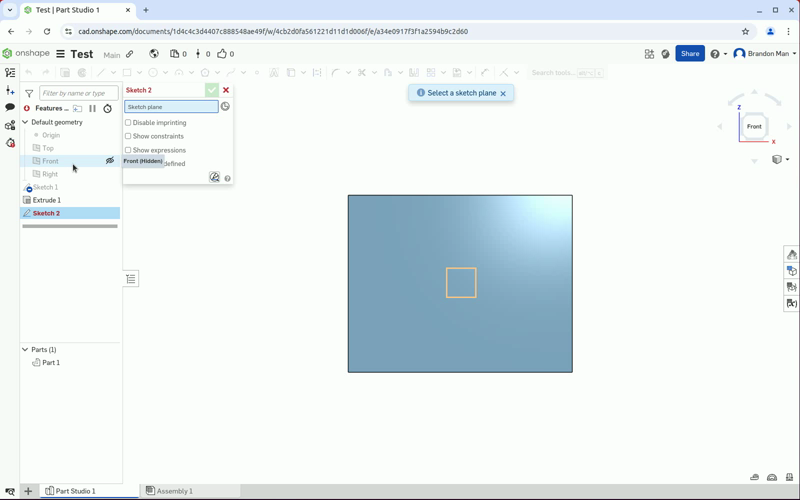
click(73, 163)
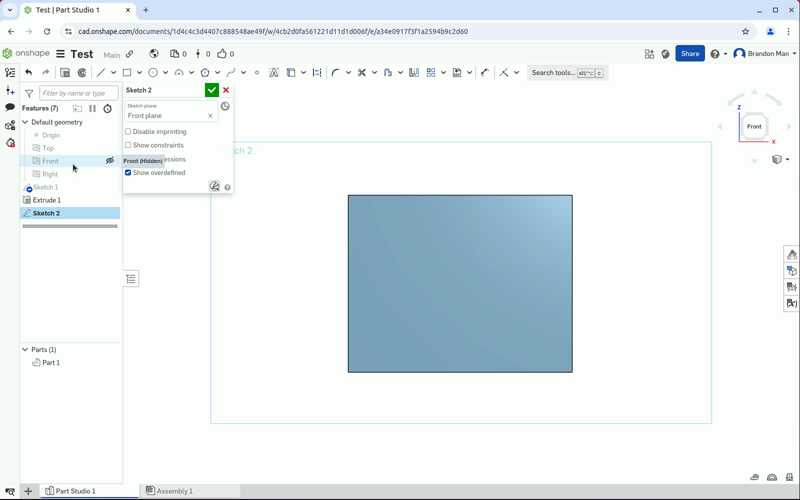
mouse_move(73, 352)
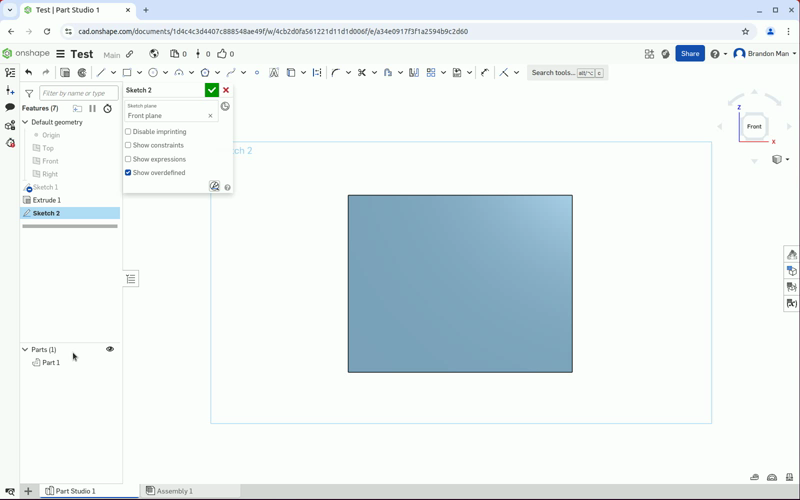
key(y)
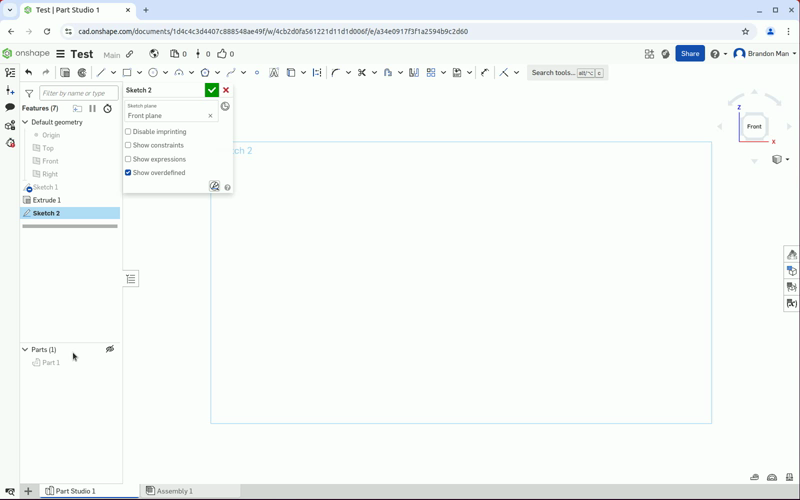
key(l)
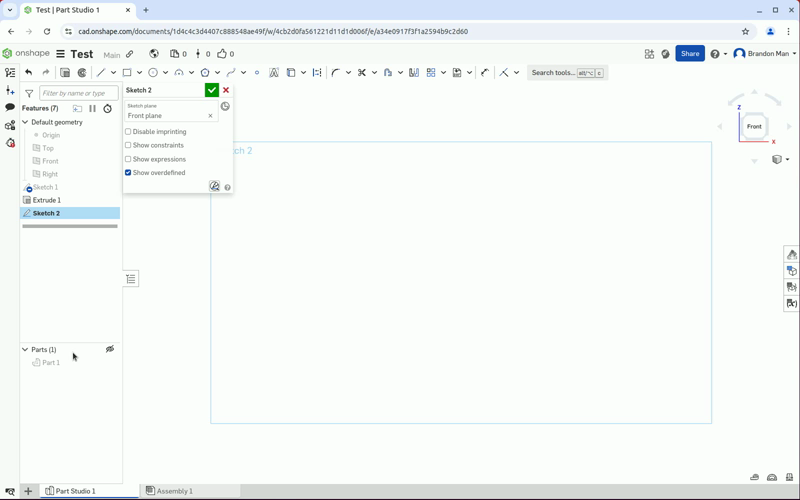
key_down(shift)
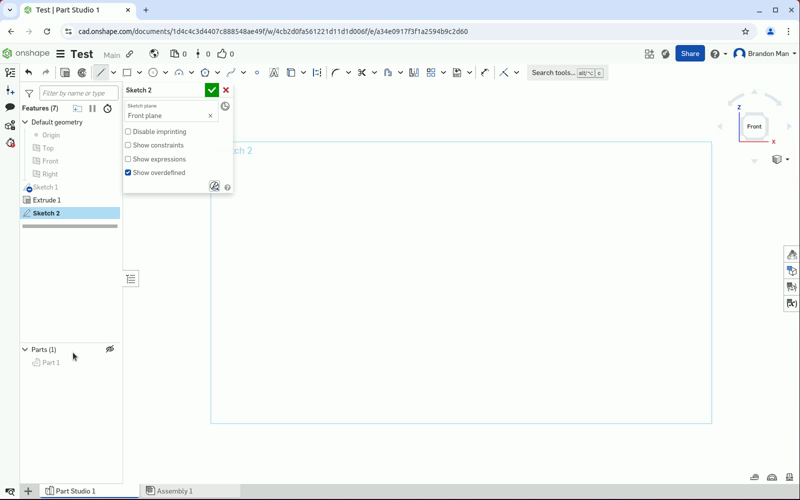
mouse_move(377, 341)
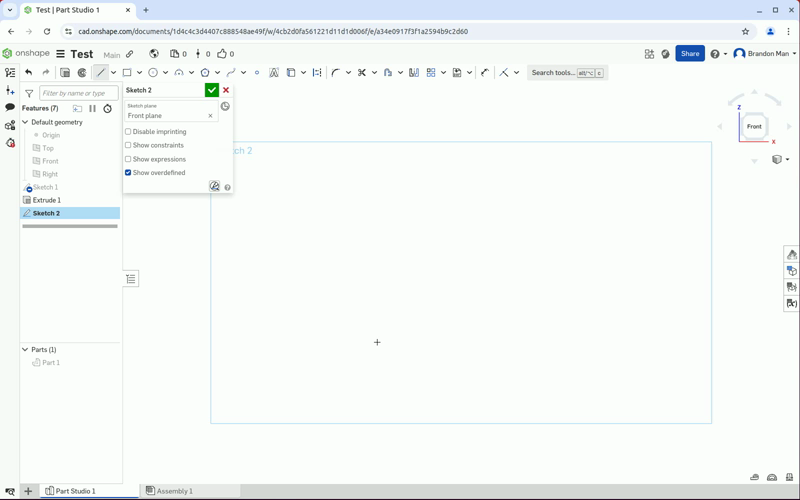
click(377, 341)
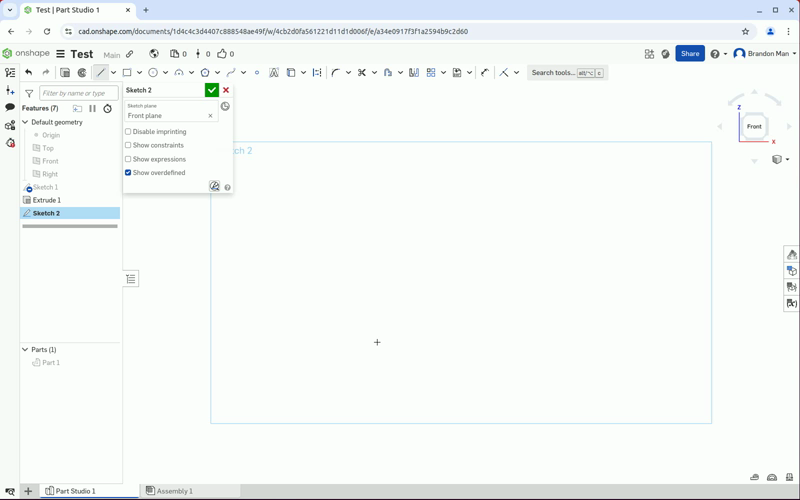
key_up(shift)
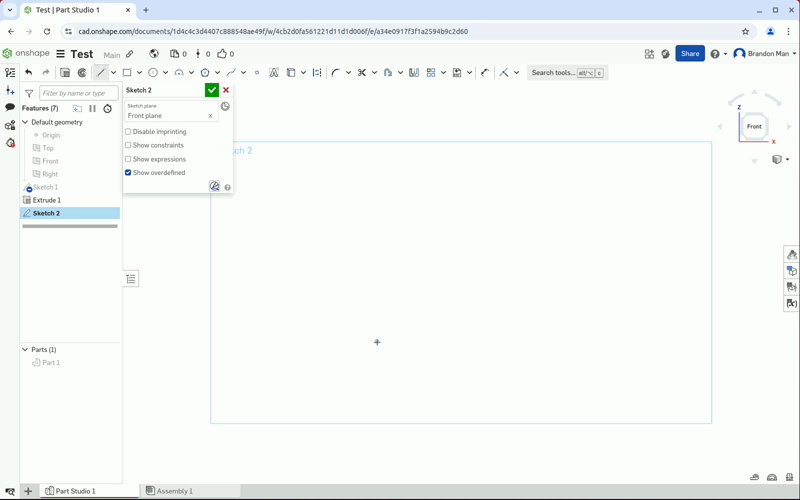
key_down(shift)
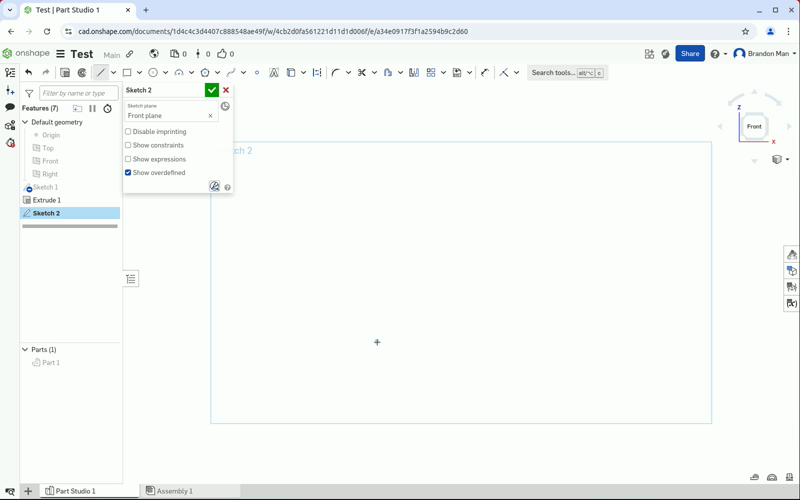
mouse_move(543, 341)
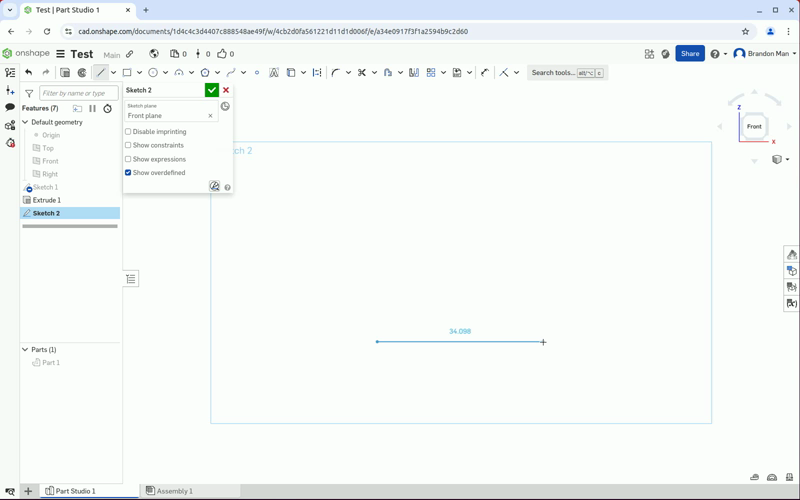
click(543, 341)
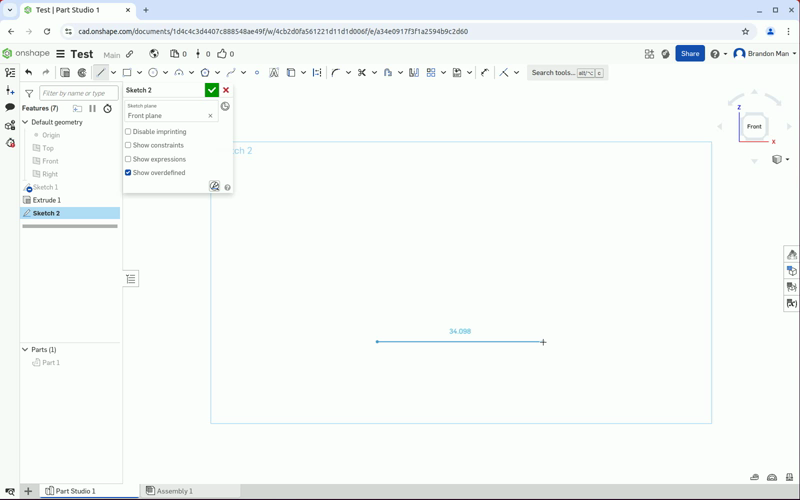
key_up(shift)
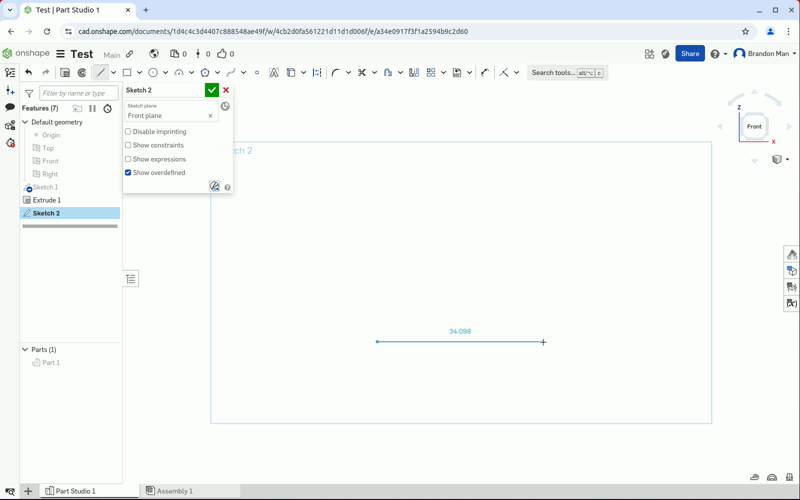
key_down(shift)
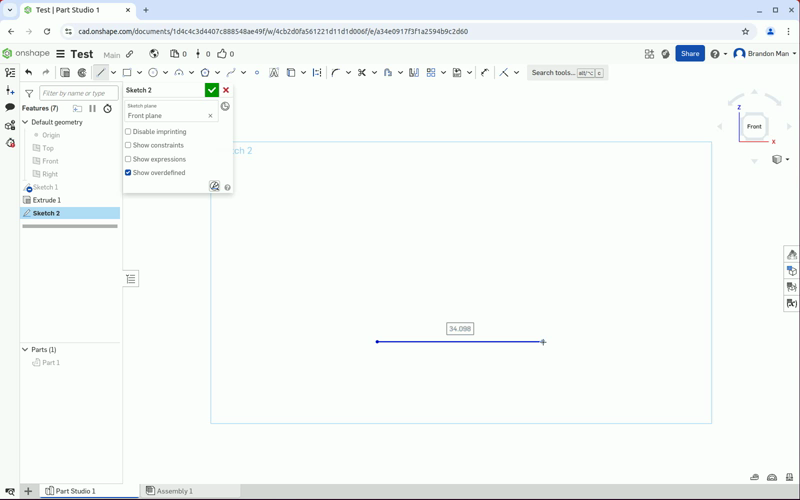
mouse_move(543, 226)
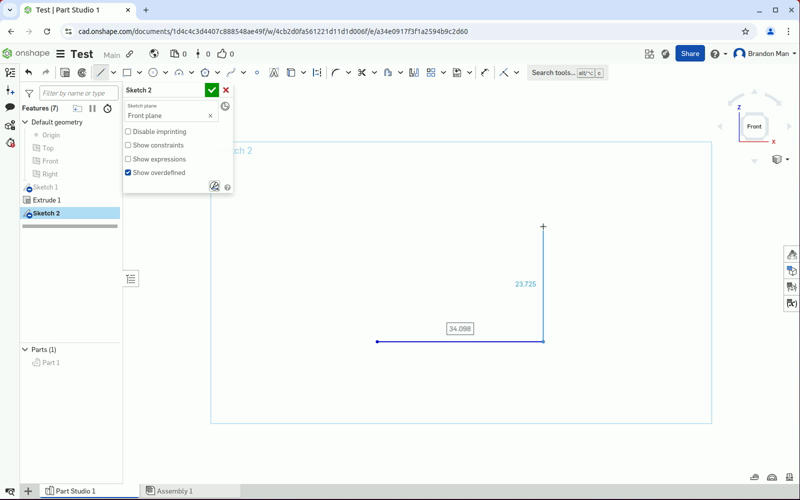
click(543, 226)
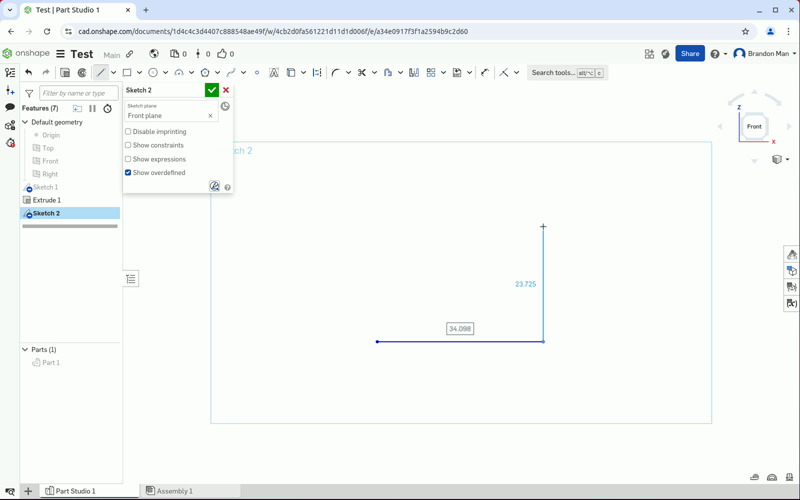
key_up(shift)
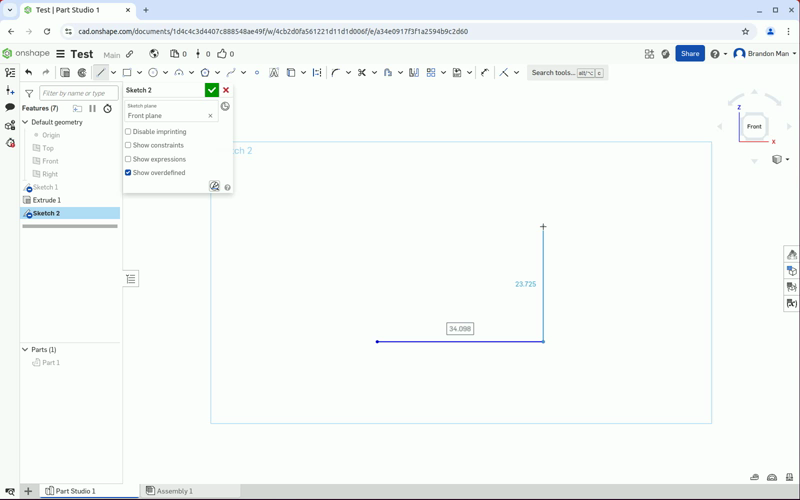
key_down(shift)
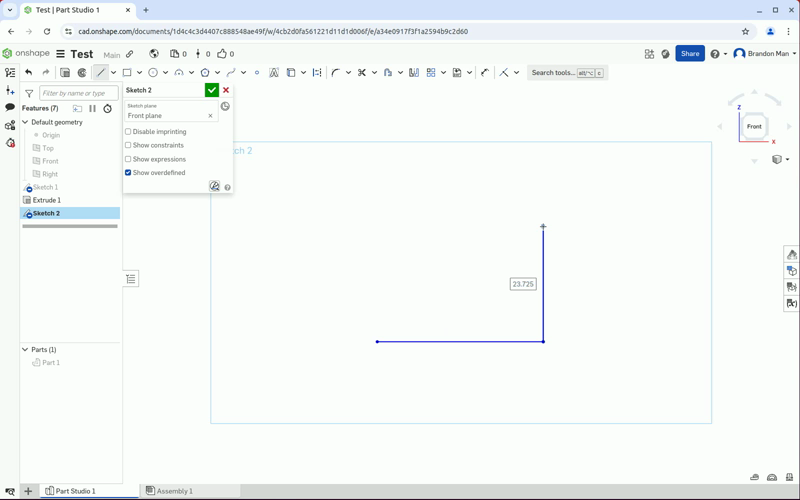
mouse_move(377, 226)
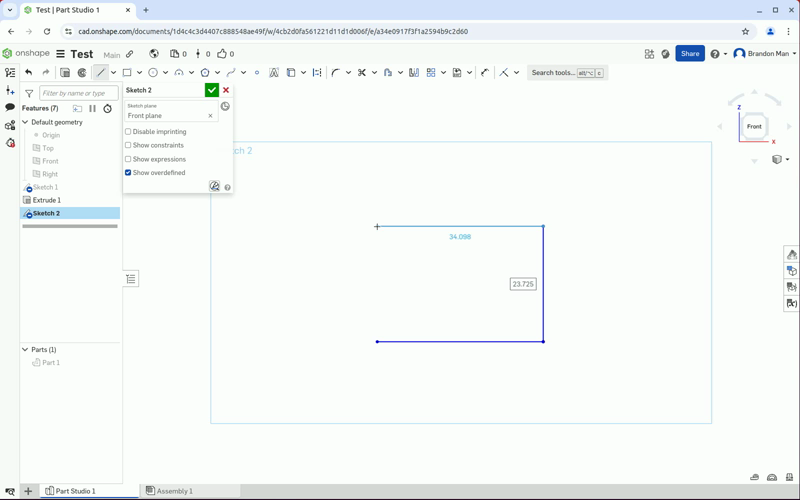
click(377, 226)
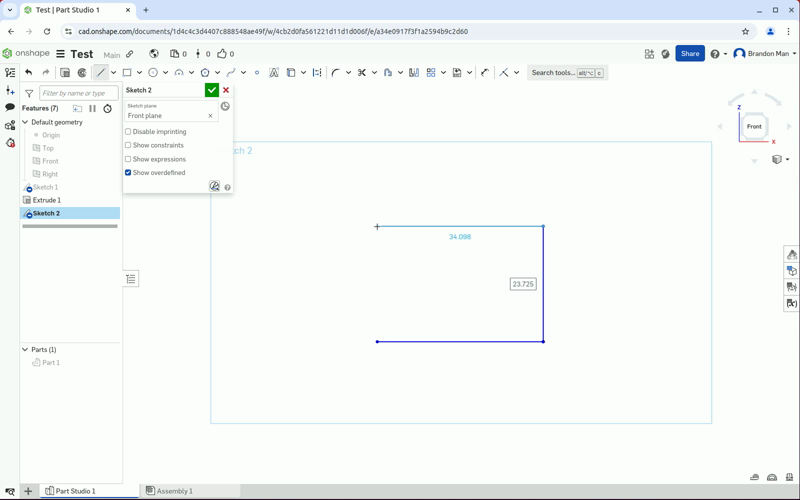
key_up(shift)
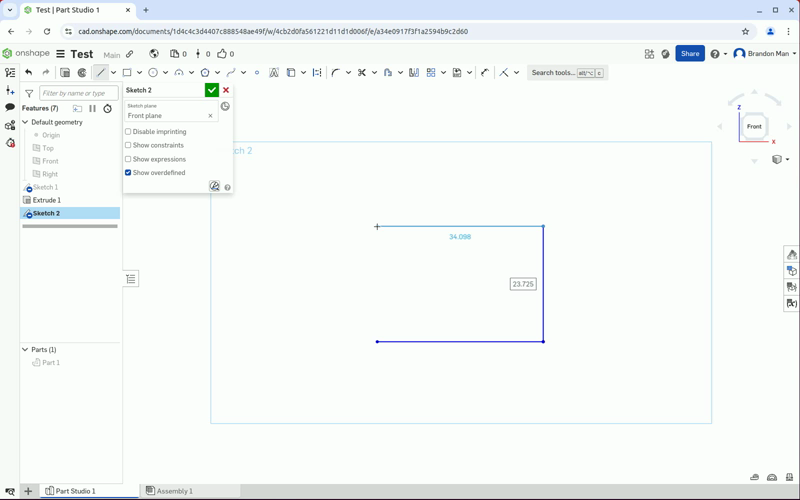
key_down(shift)
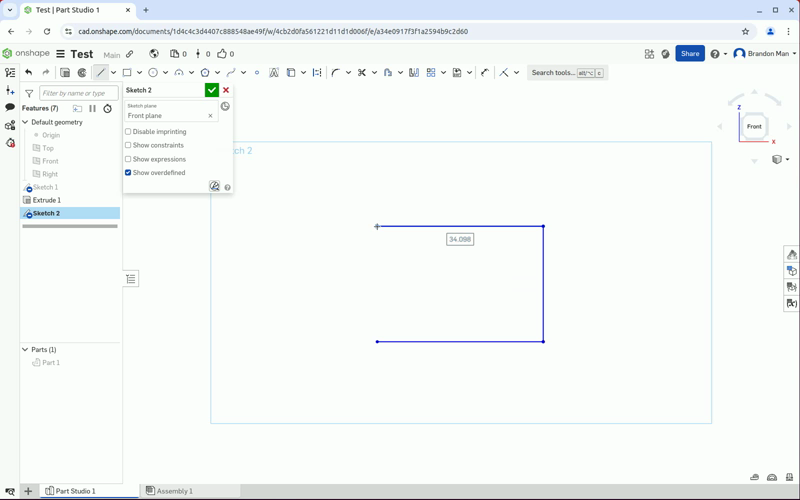
mouse_move(377, 341)
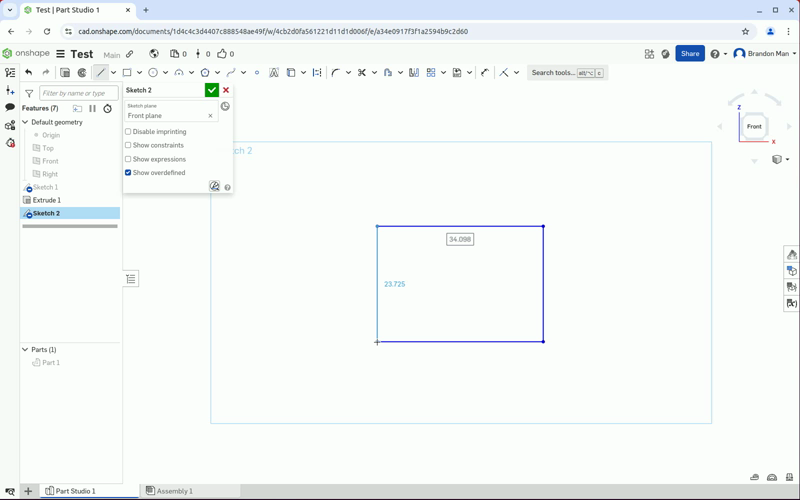
key_up(shift)
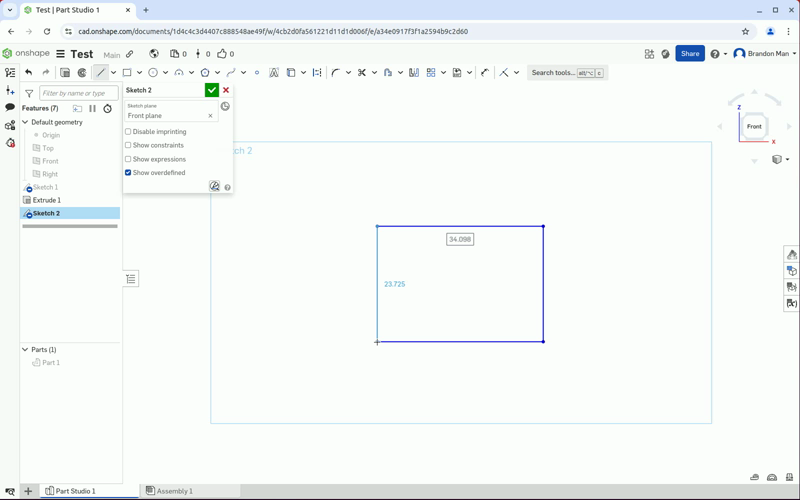
click(377, 341)
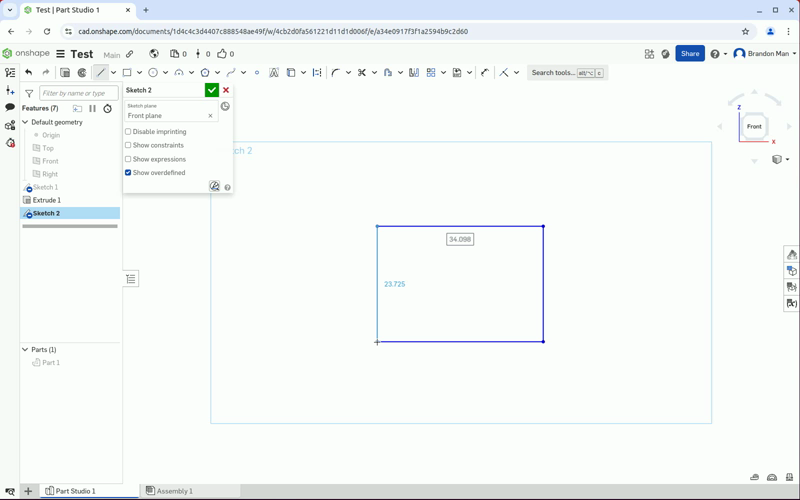
key(esc)
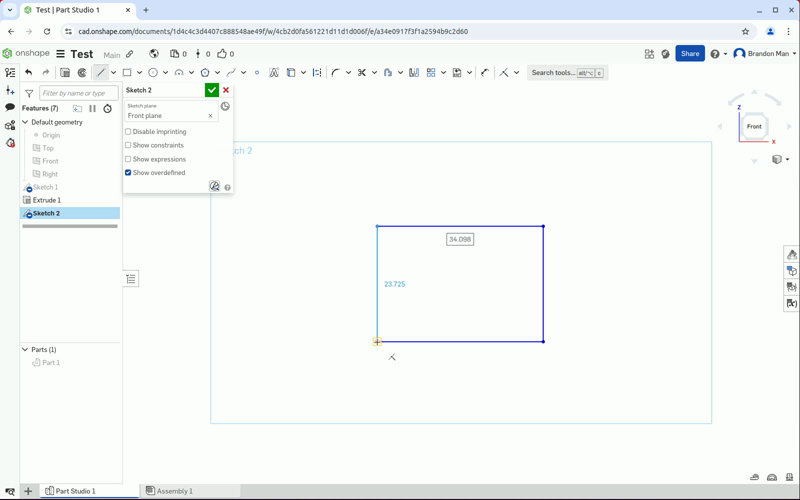
mouse_move(504, 326)
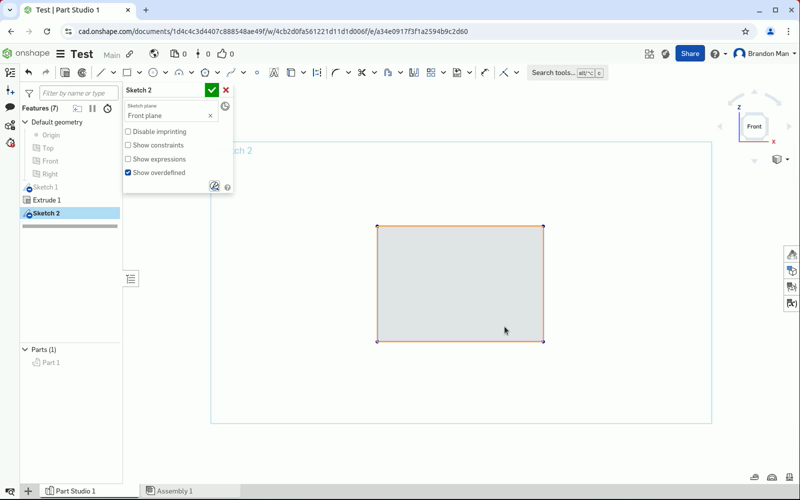
click(504, 326)
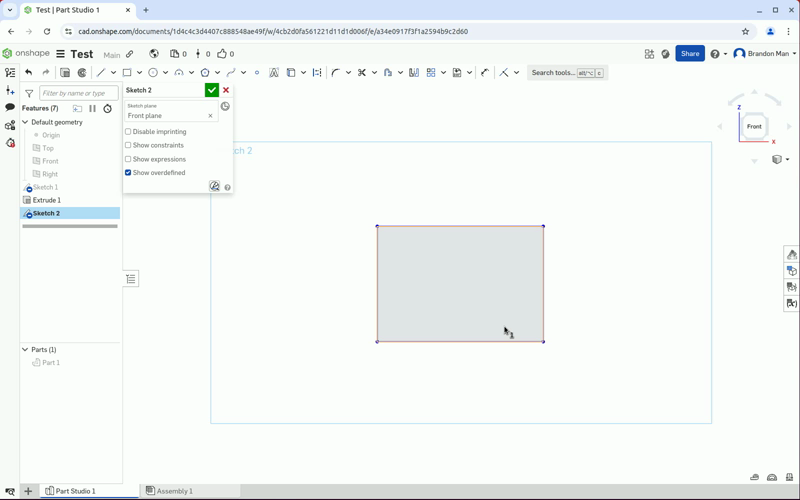
mouse_move(73, 352)
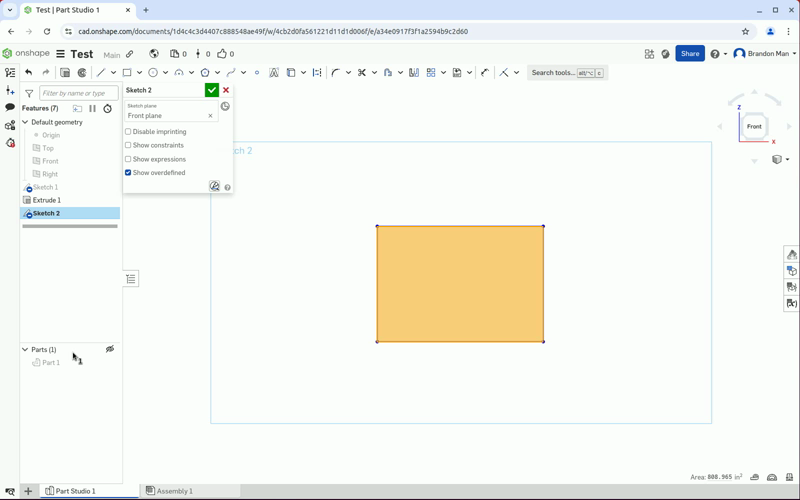
key(shift+y)
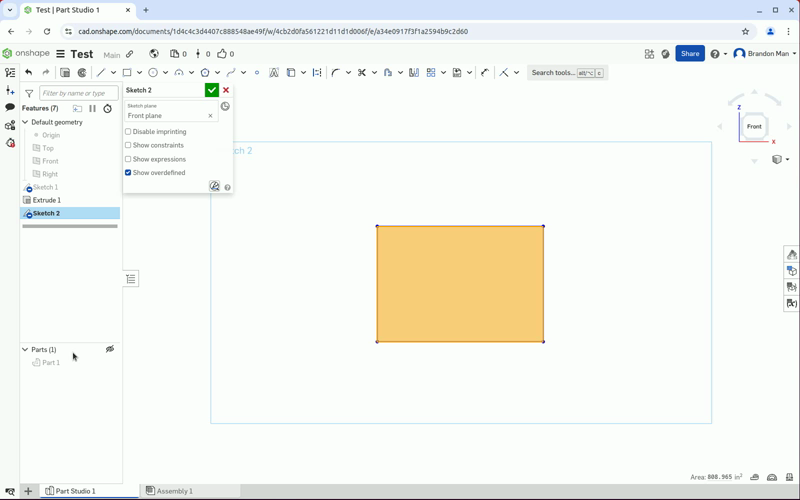
key(shift+e)
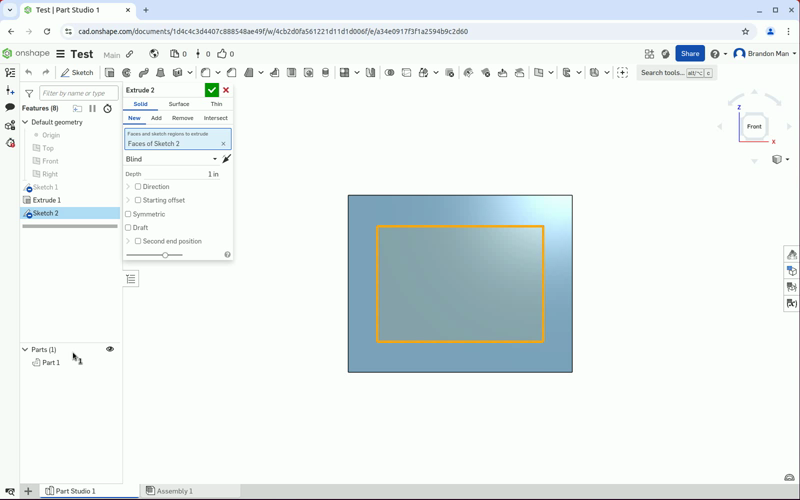
mouse_move(143, 106)
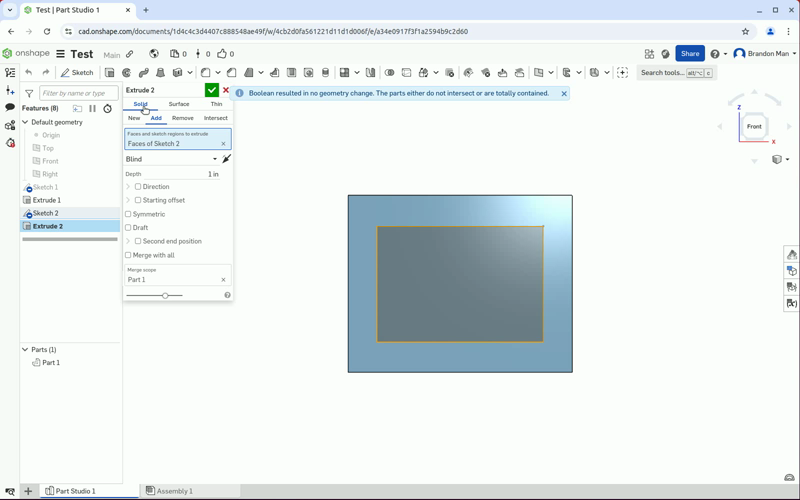
click(143, 106)
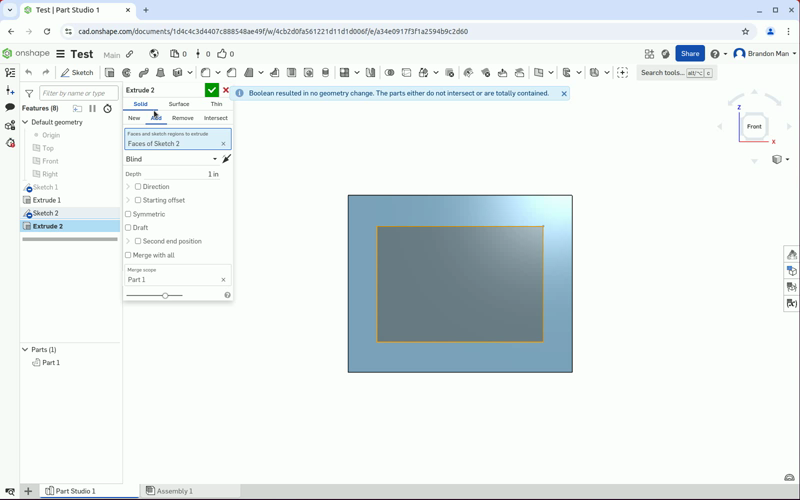
mouse_move(186, 120)
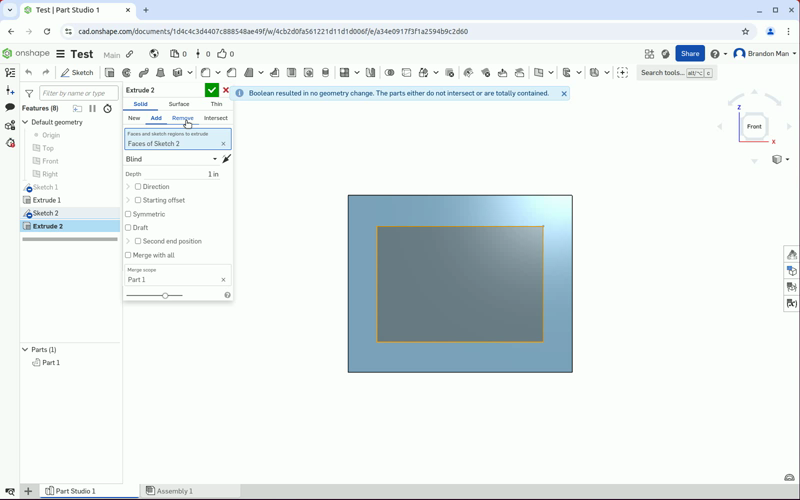
click(186, 120)
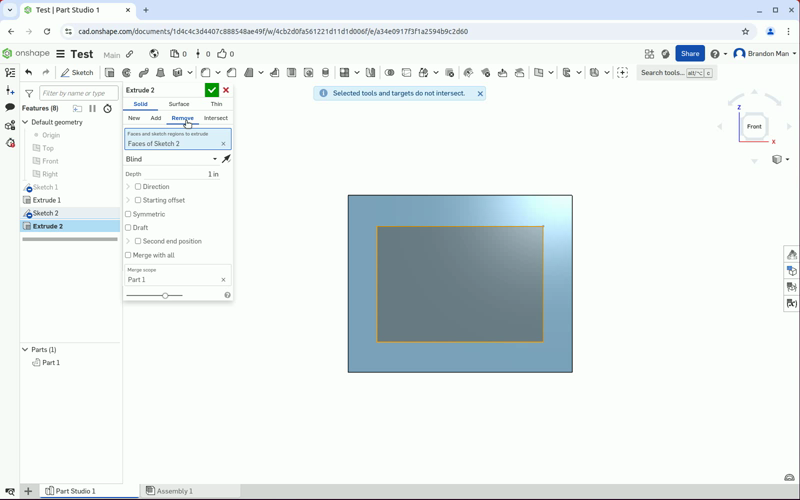
key(tab, 4)
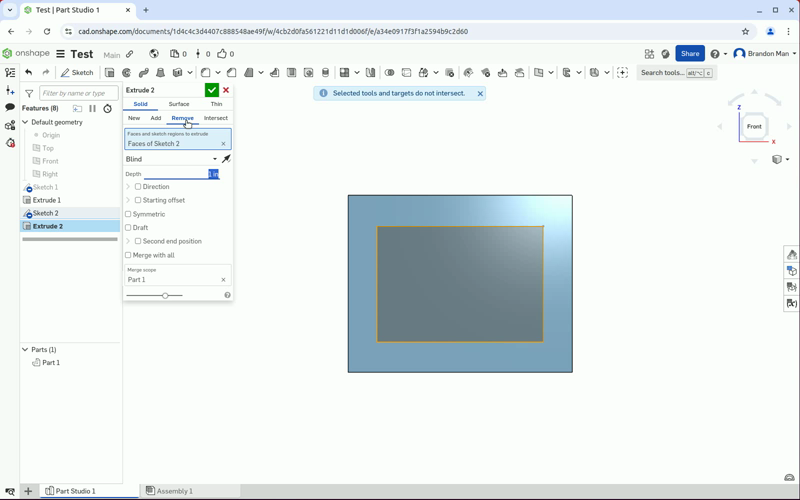
text(-4.092)
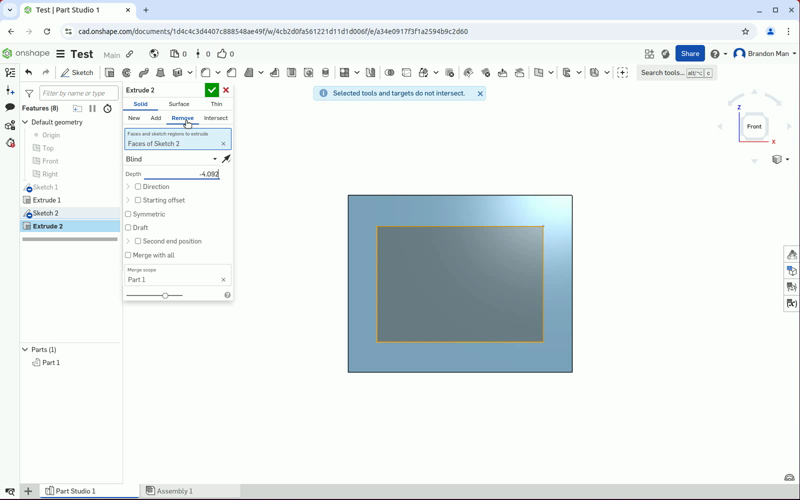
key(tab, 6)
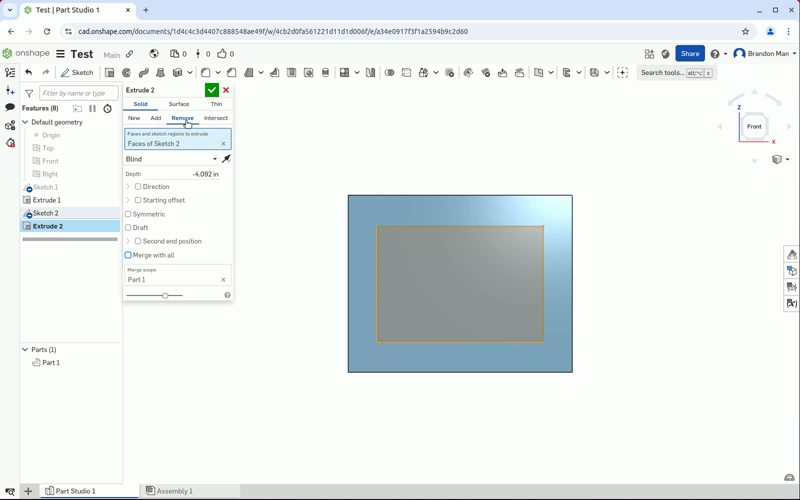
key(space)
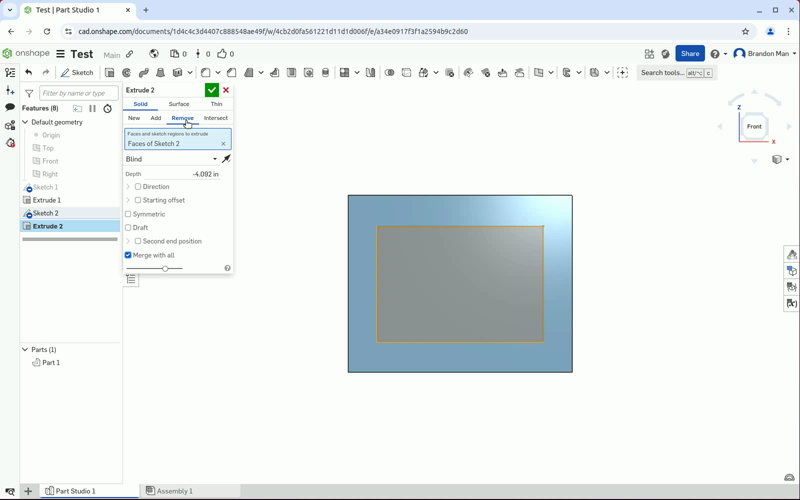
key(enter)
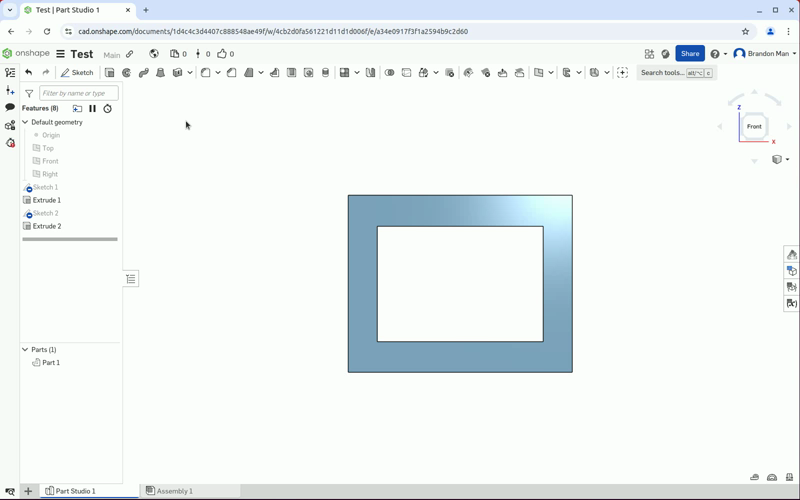
key(shift+h)
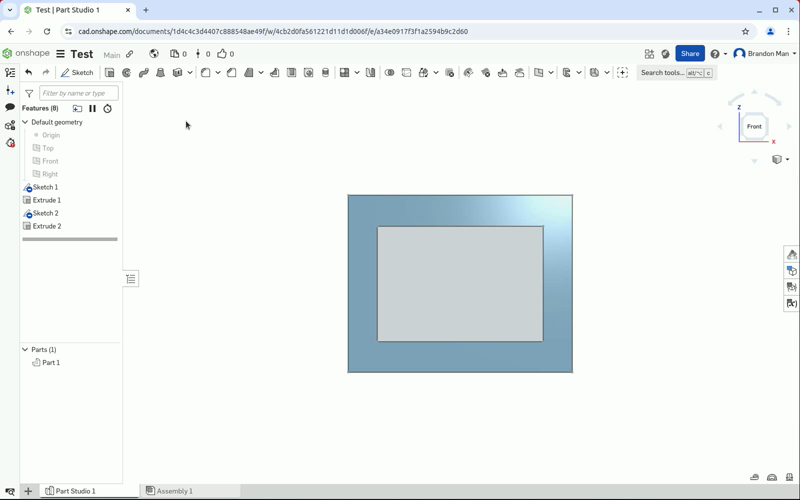
key(shift+h)
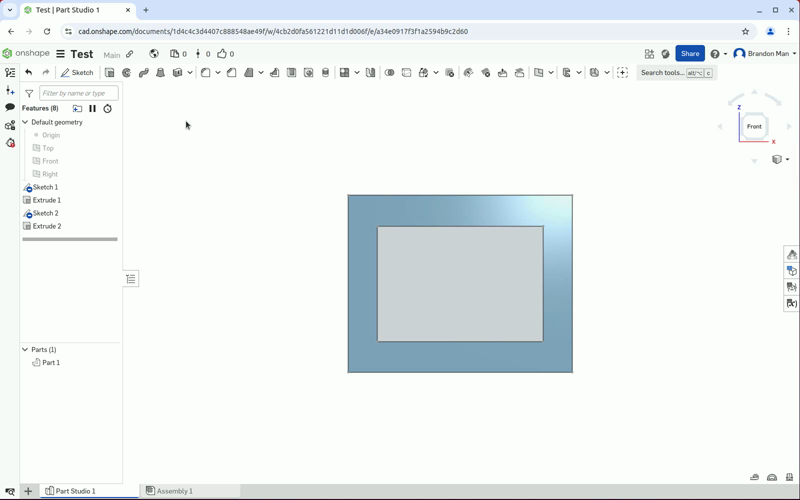
key(shift+7)
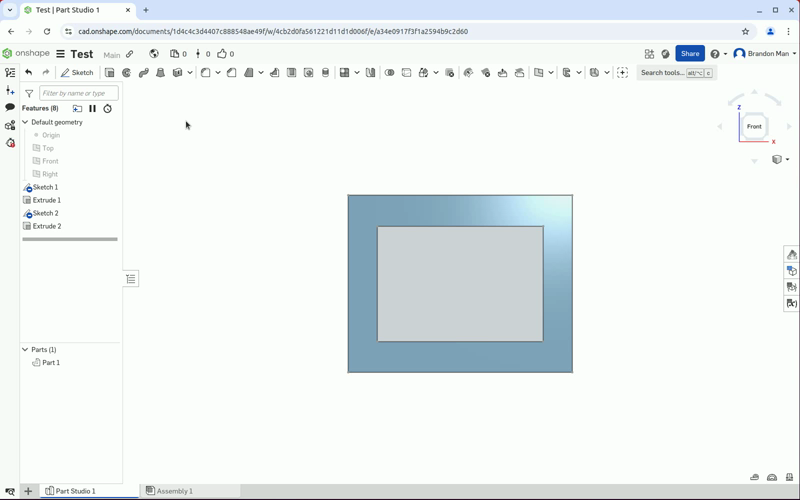
key(left, 2)
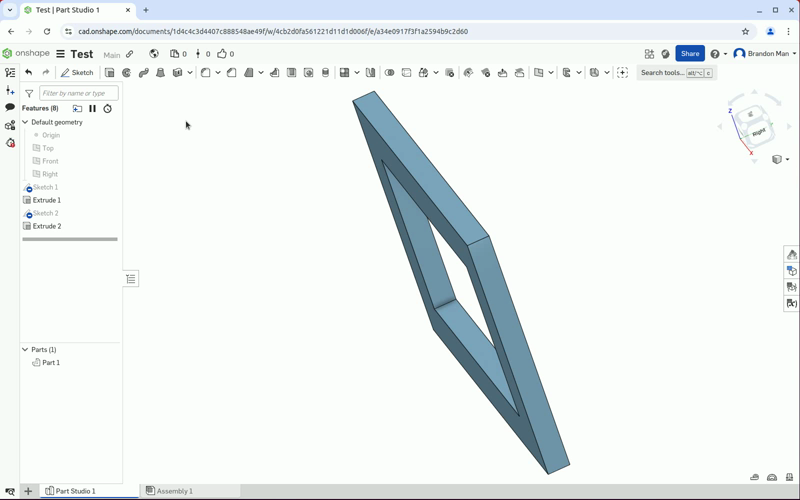
key(down, 2)
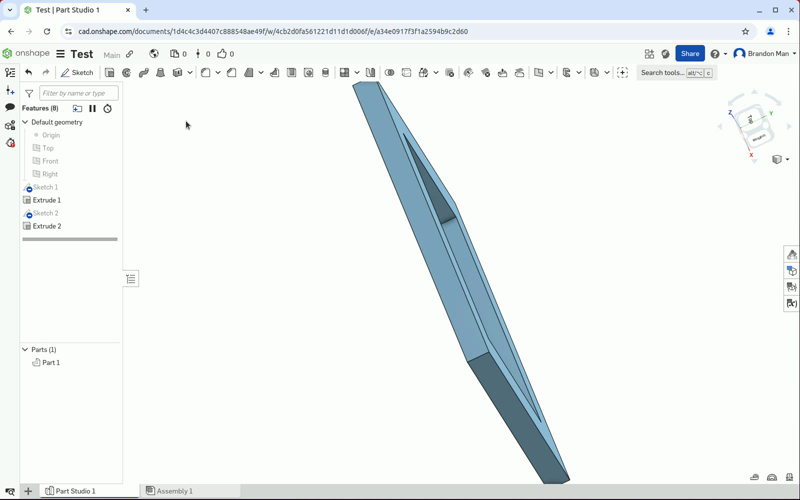
key(up, 2)
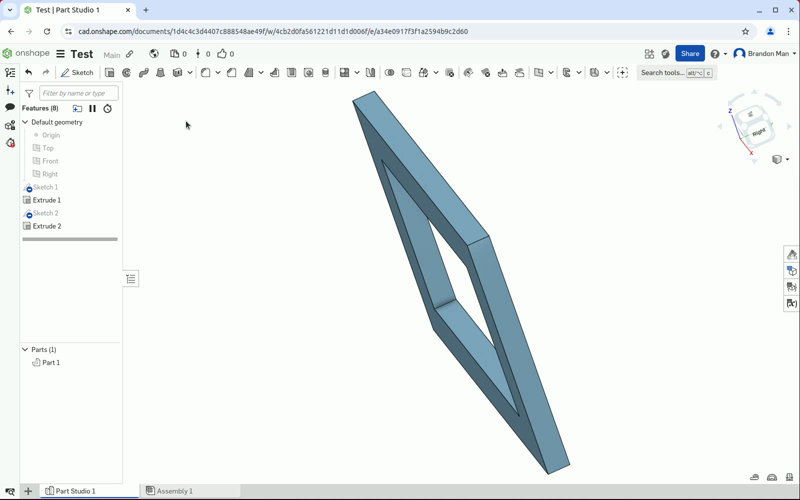
key(right, 2)
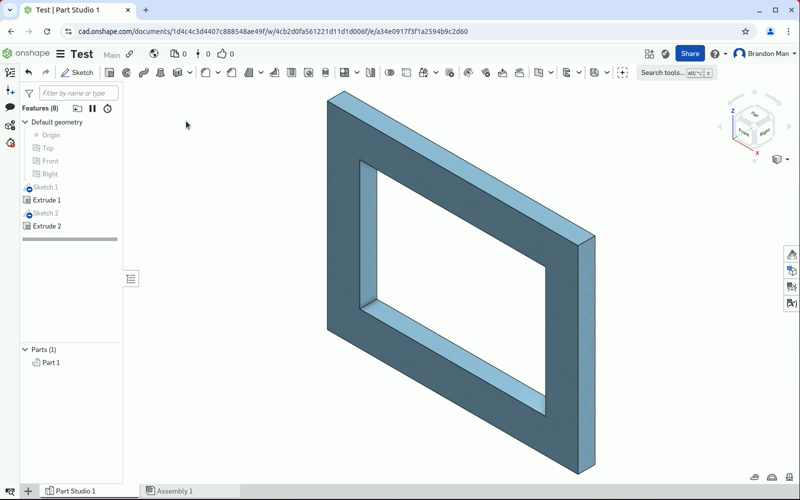
mouse_move(73, 189)
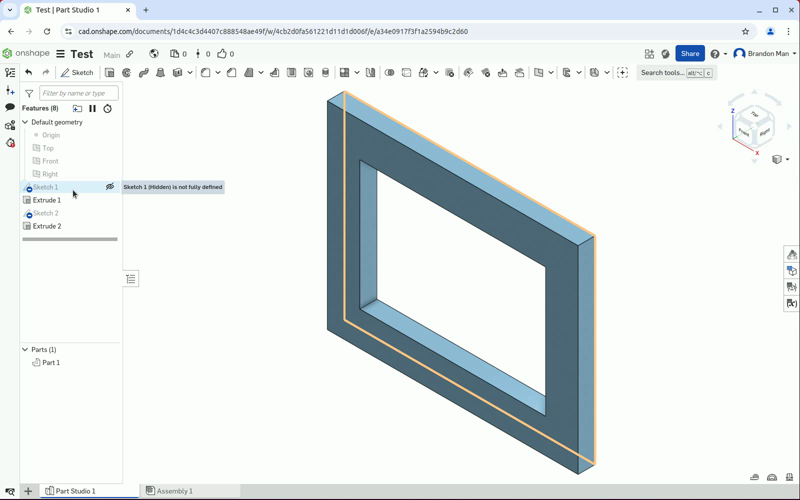
click(73, 189)